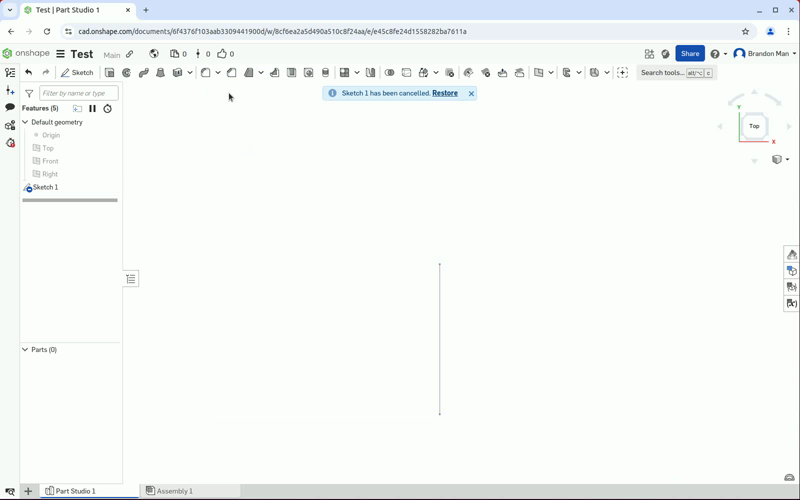
key(shift+h)
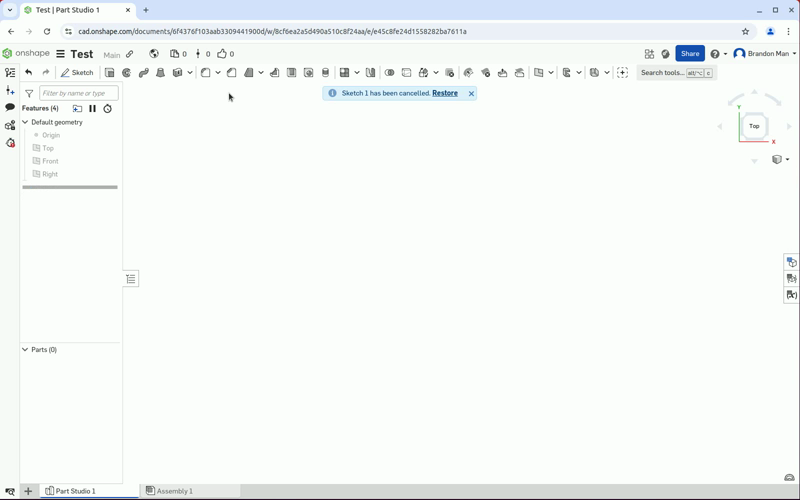
mouse_move(73, 352)
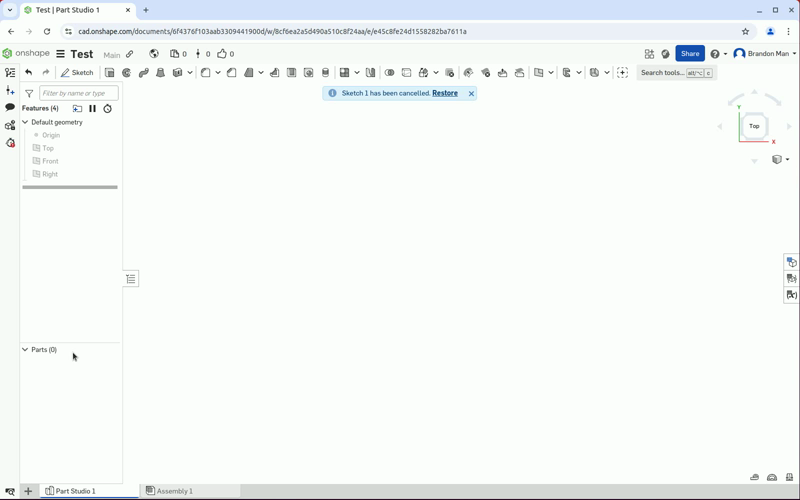
key(y)
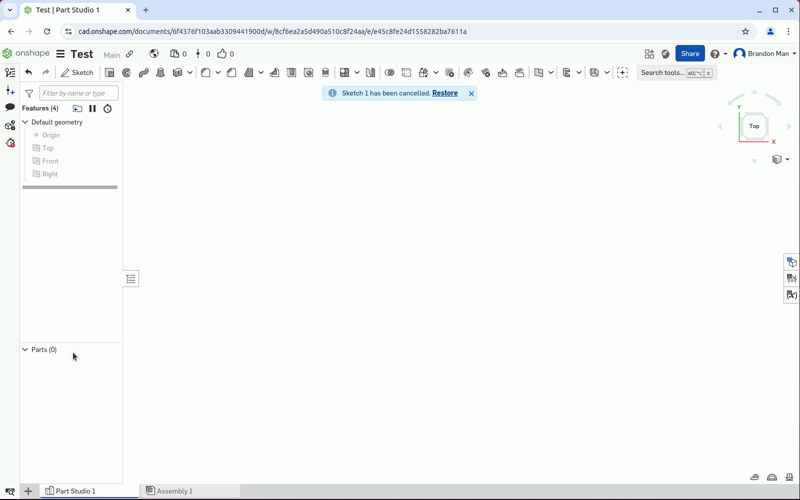
key(shift+p)
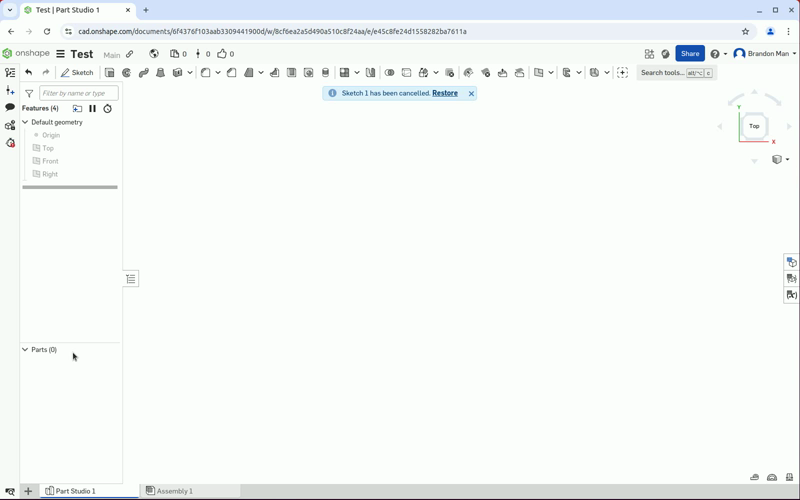
key(space)
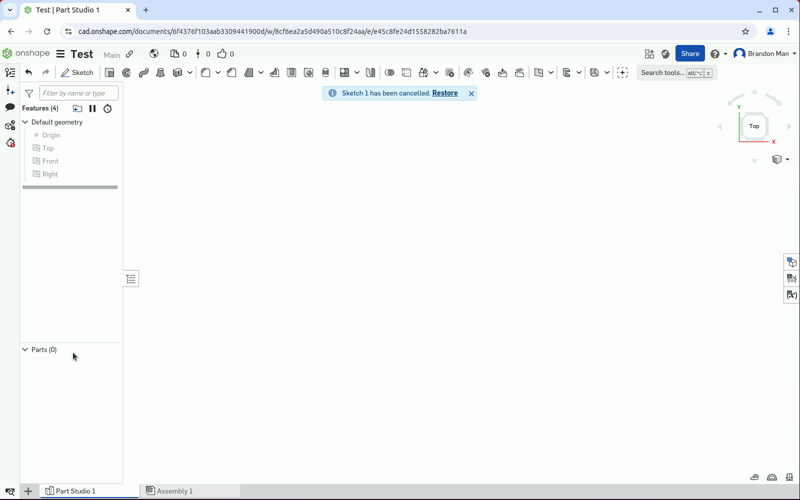
key_down(shift)
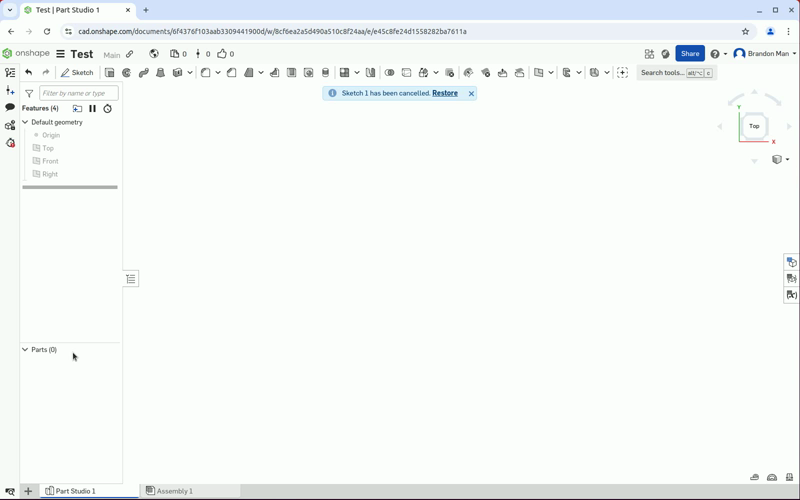
key(up)
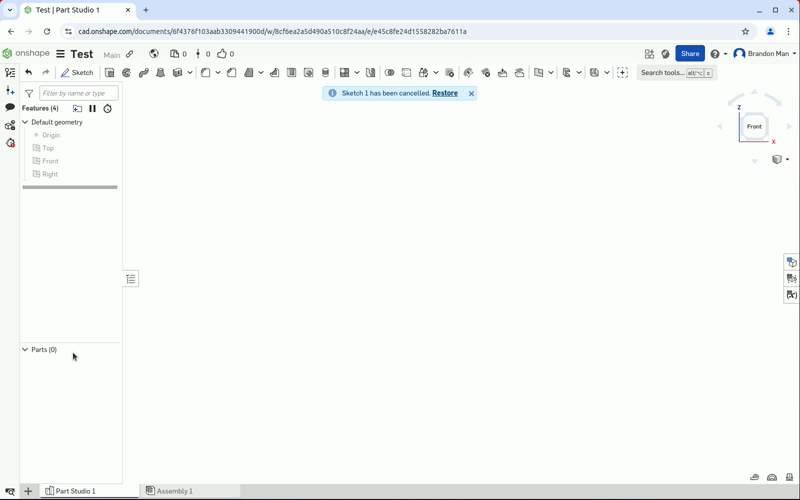
key_up(shift)
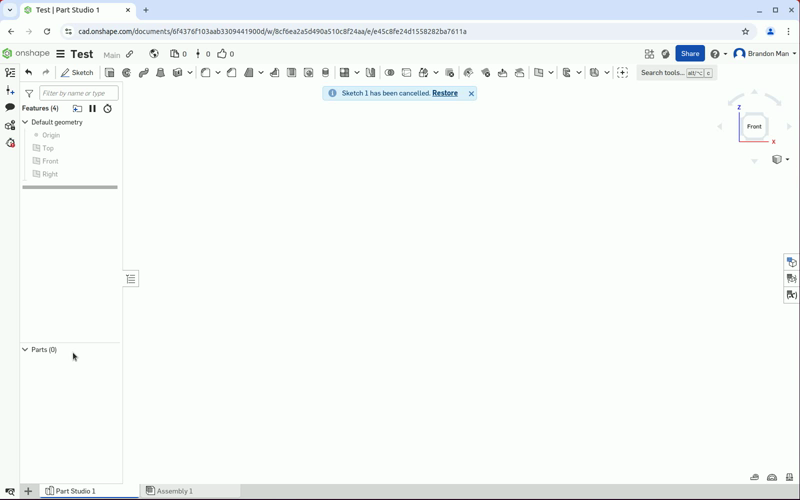
key(space)
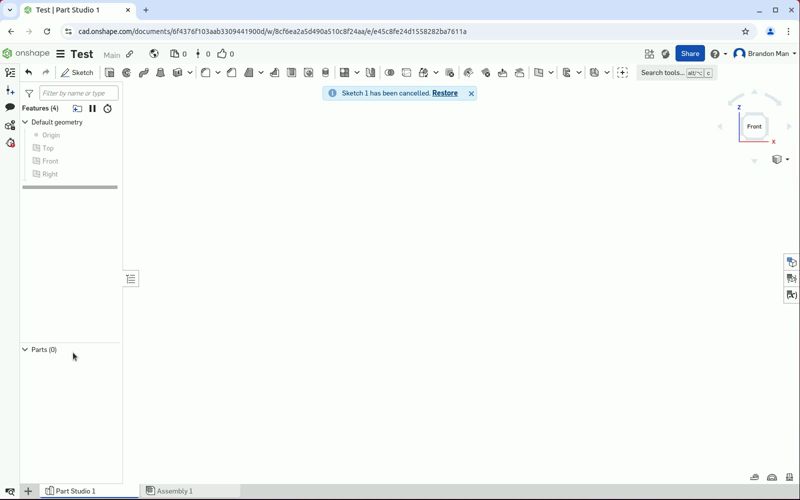
key_down(shift)
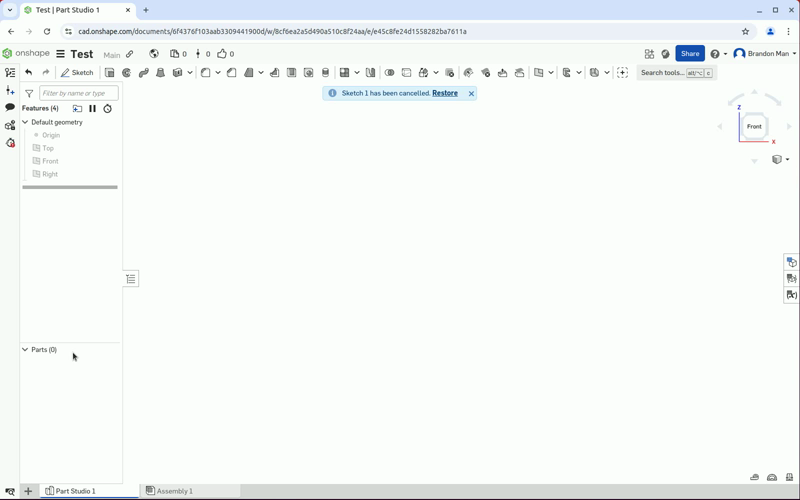
key(left)
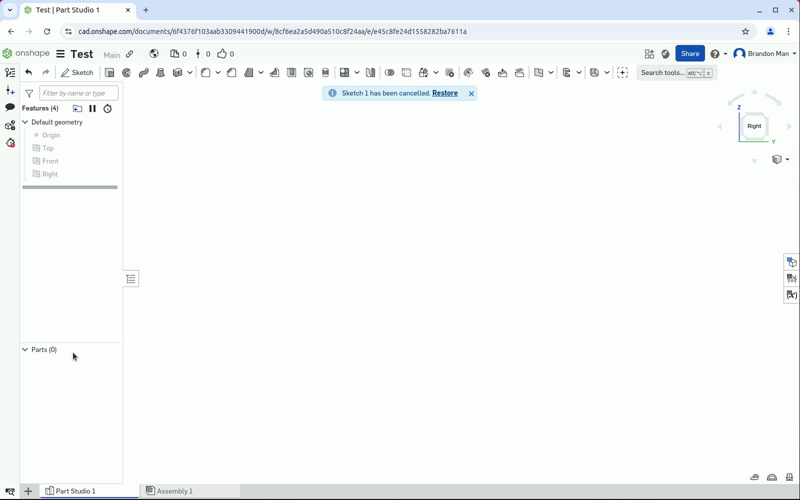
key_up(shift)
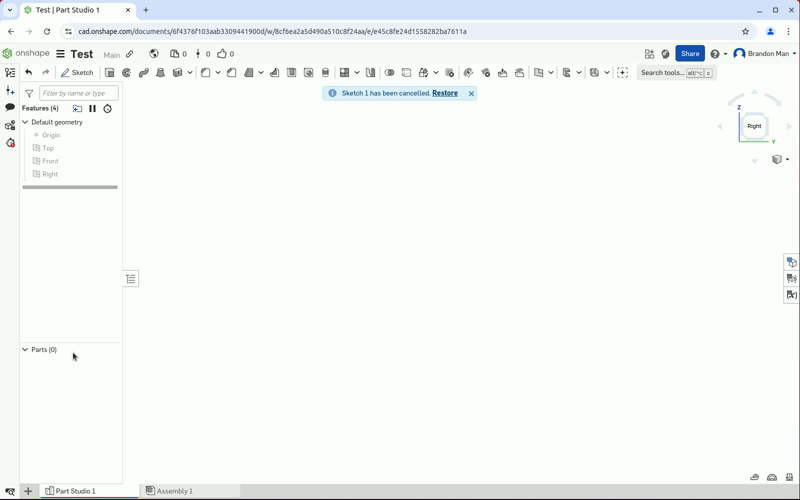
mouse_move(73, 352)
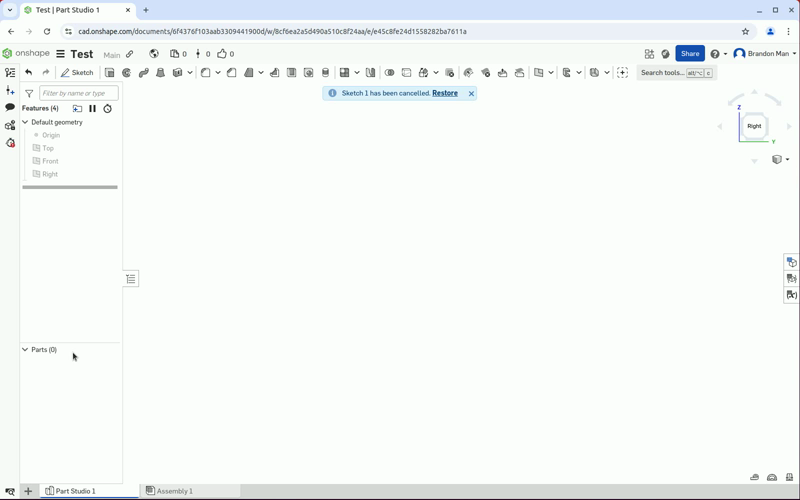
key(shift+y)
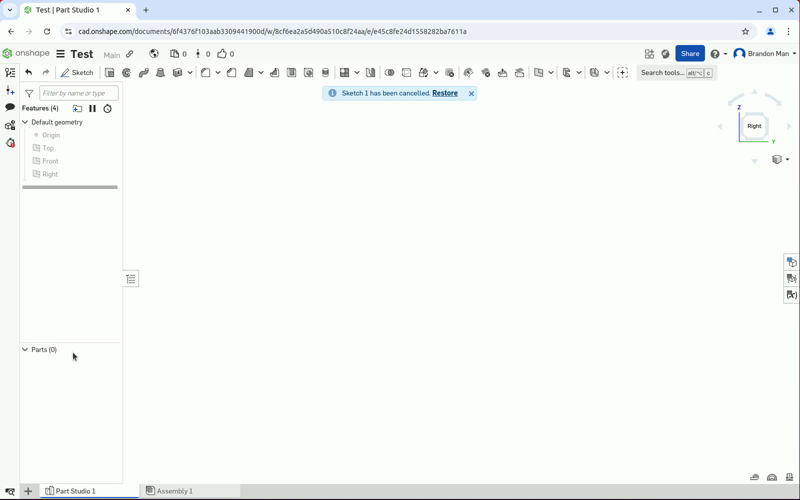
key(shift+s)
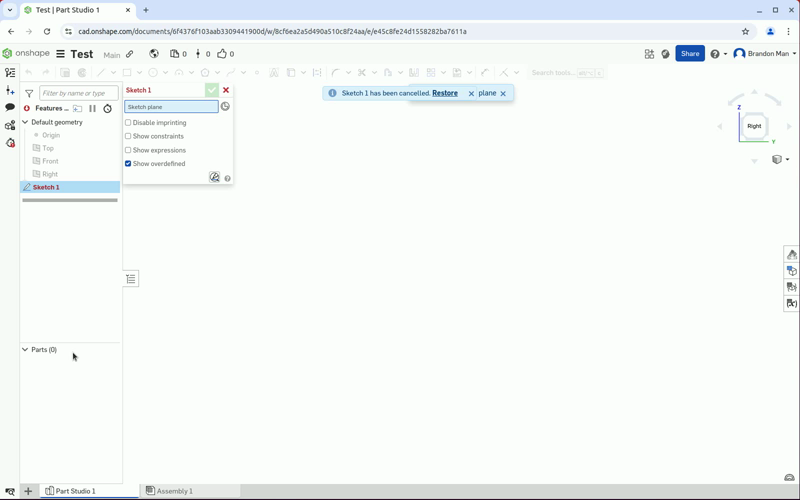
mouse_move(73, 176)
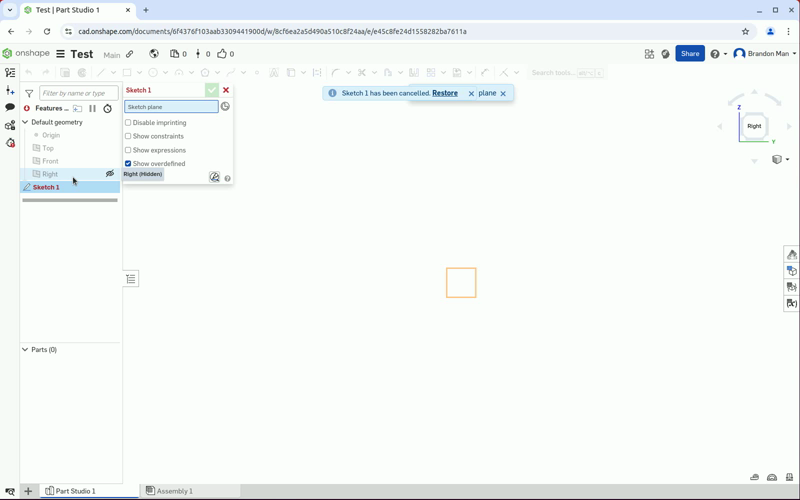
click(73, 176)
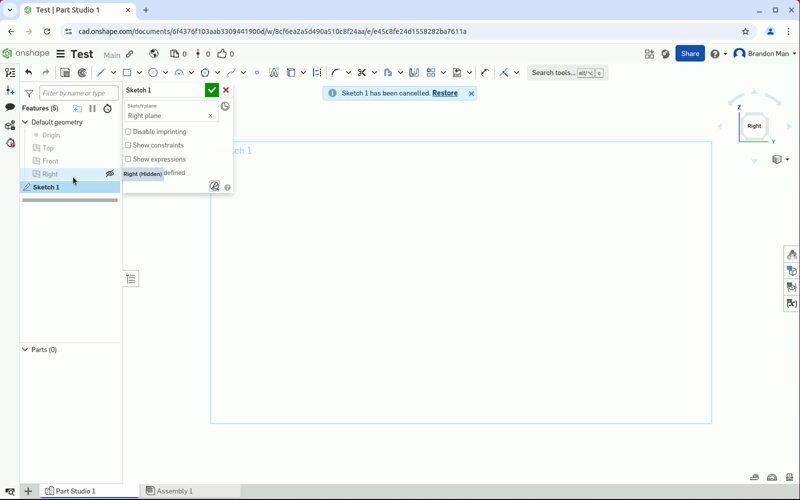
mouse_move(73, 352)
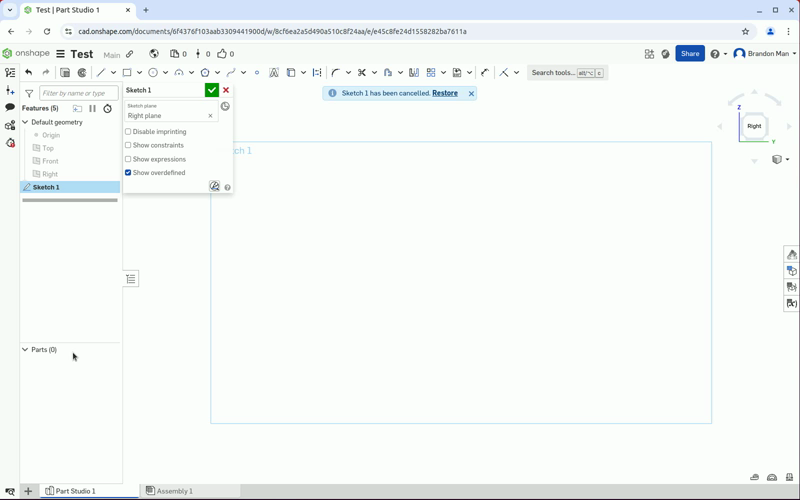
key(y)
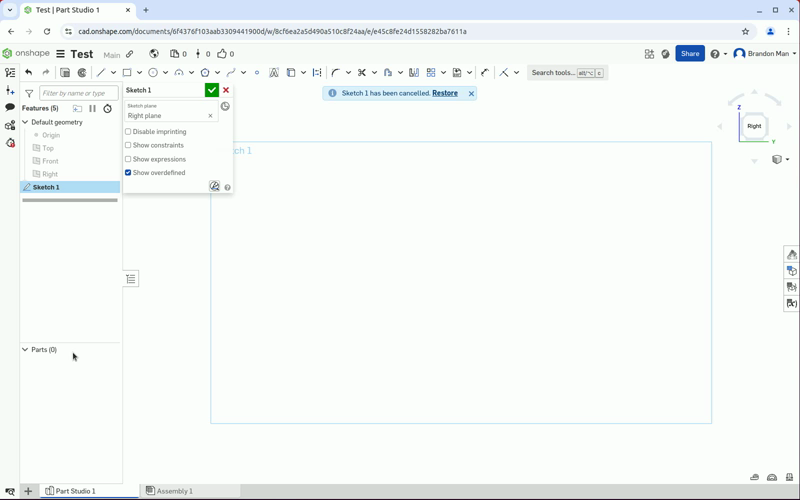
key(l)
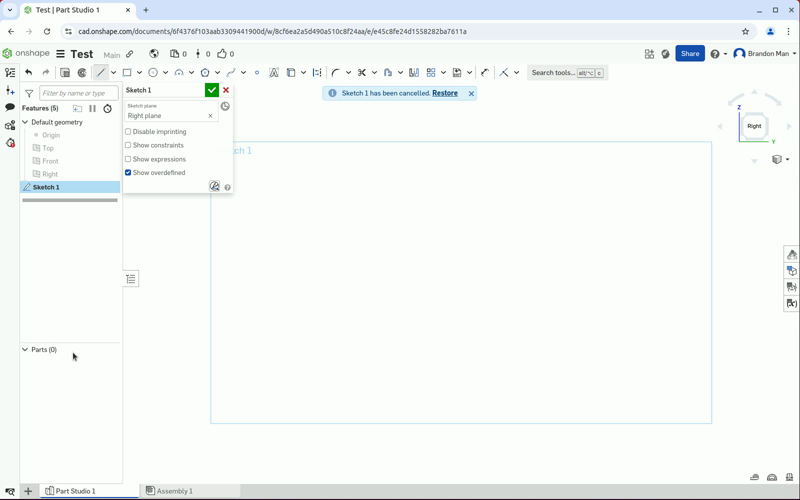
key_down(shift)
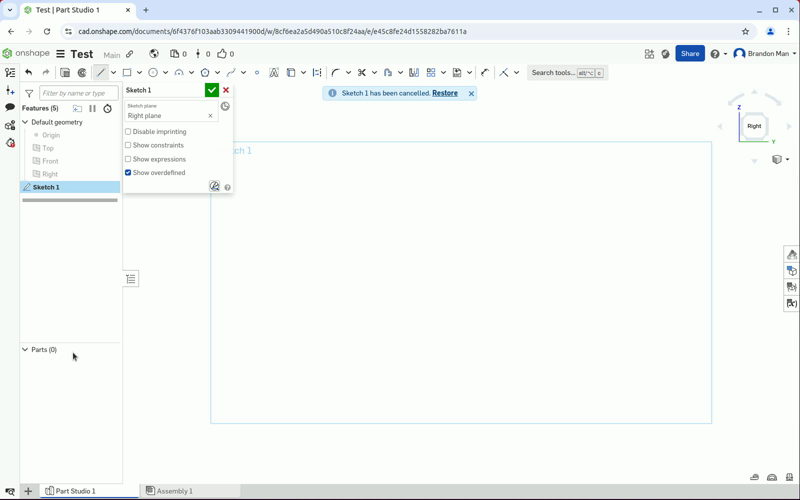
mouse_move(409, 282)
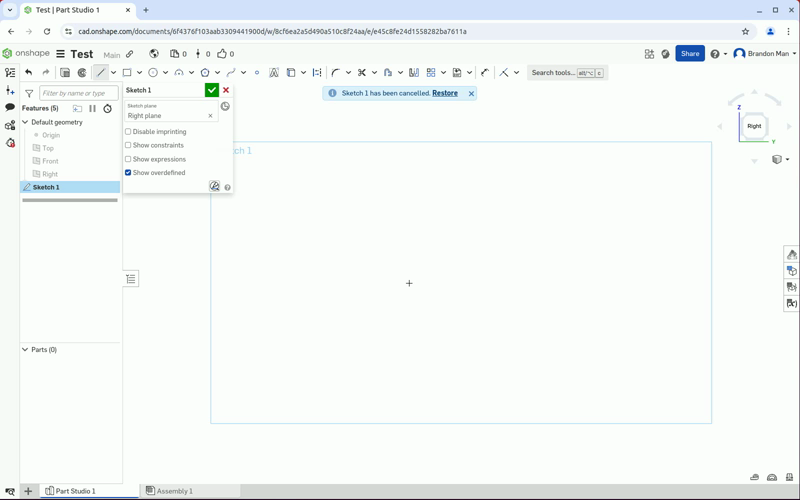
click(409, 282)
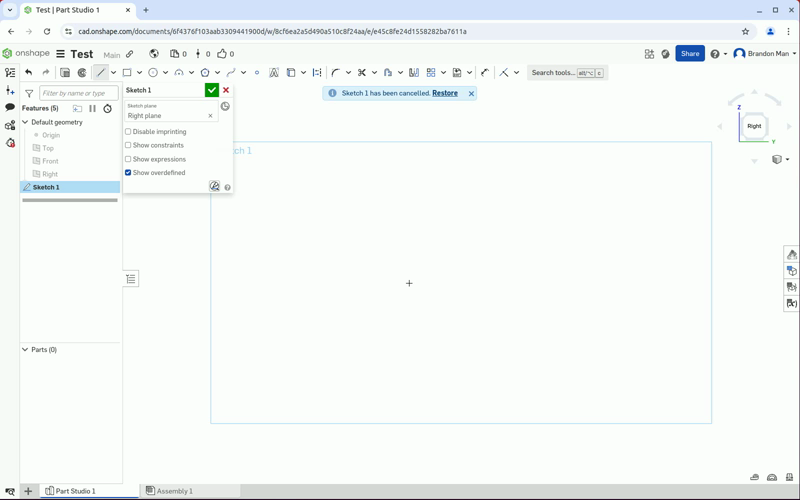
key_up(shift)
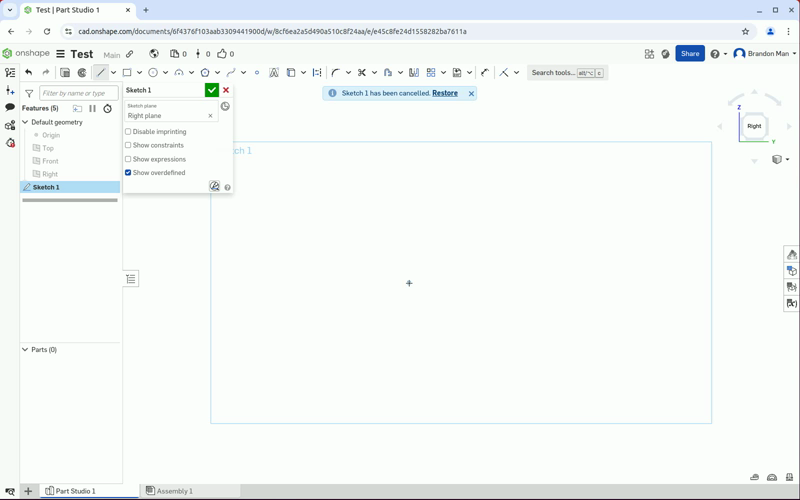
key_down(shift)
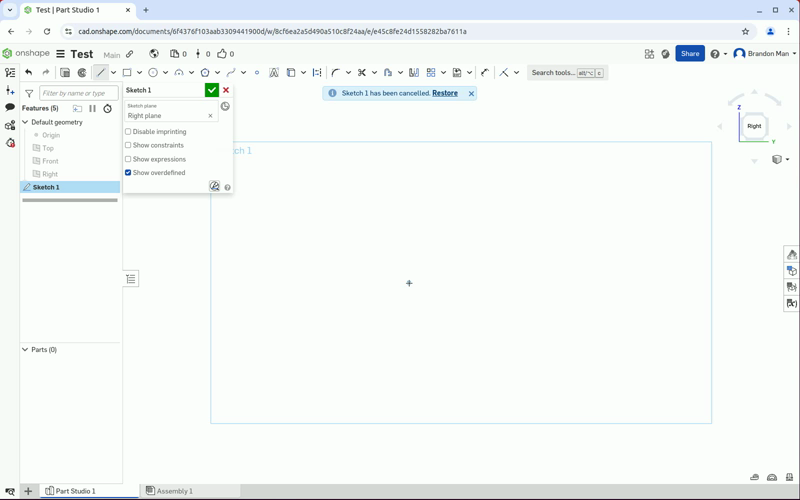
mouse_move(439, 282)
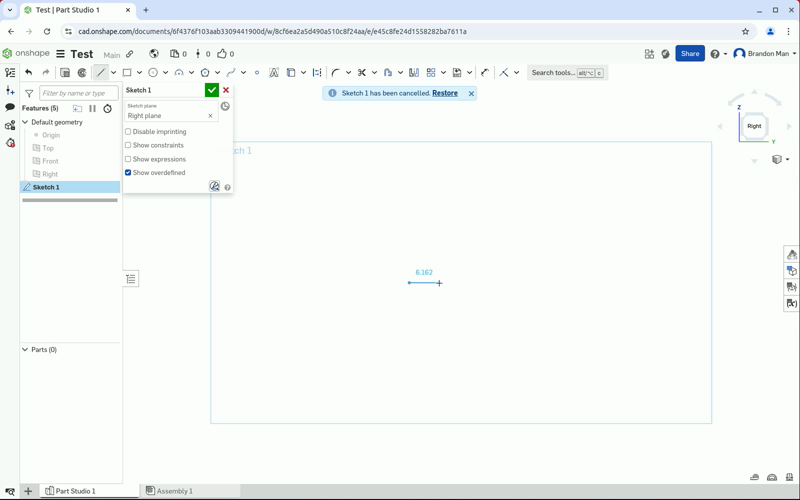
mouse_move(455, 282)
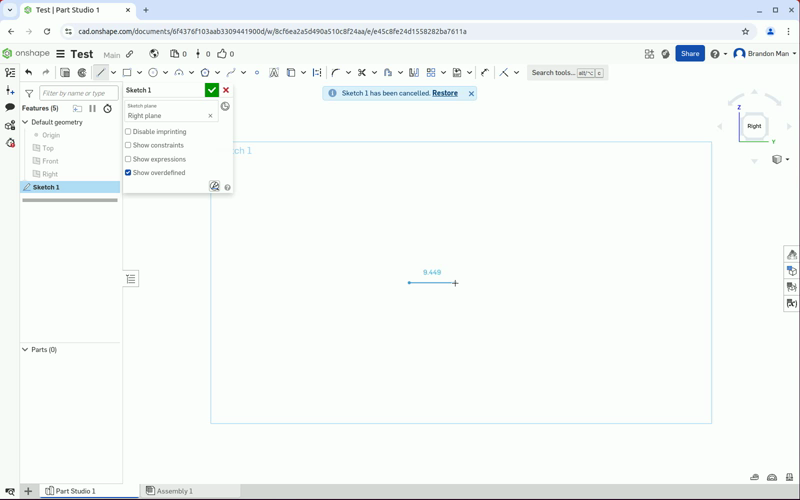
click(455, 282)
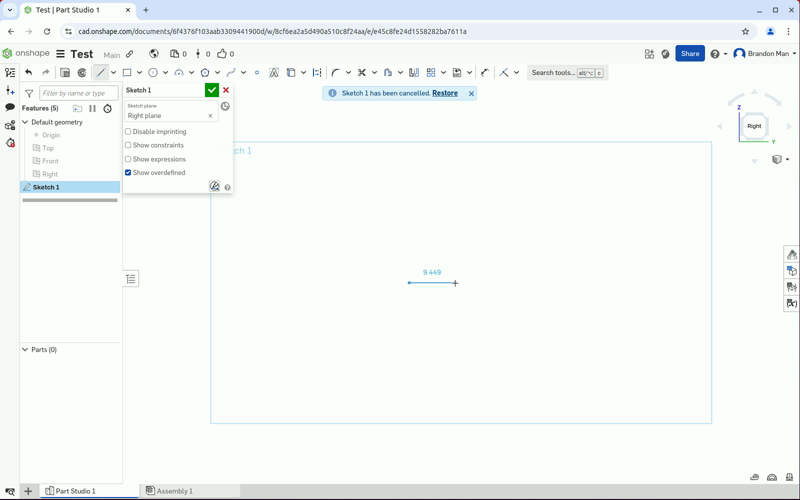
key_up(shift)
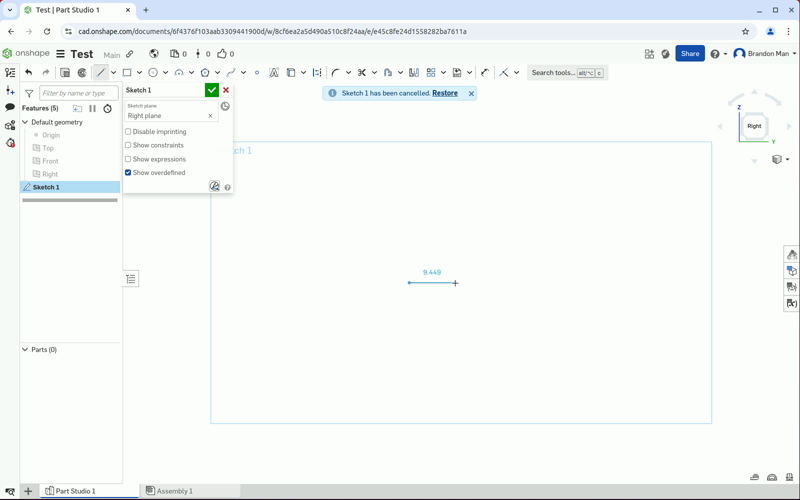
key_down(shift)
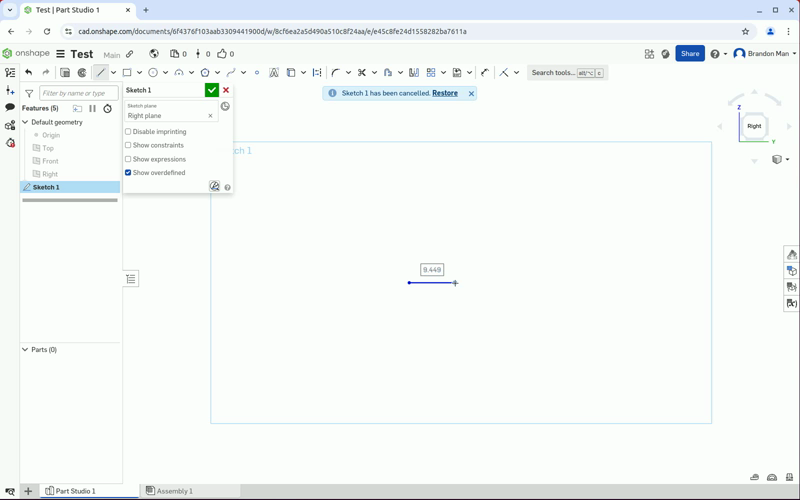
mouse_move(485, 282)
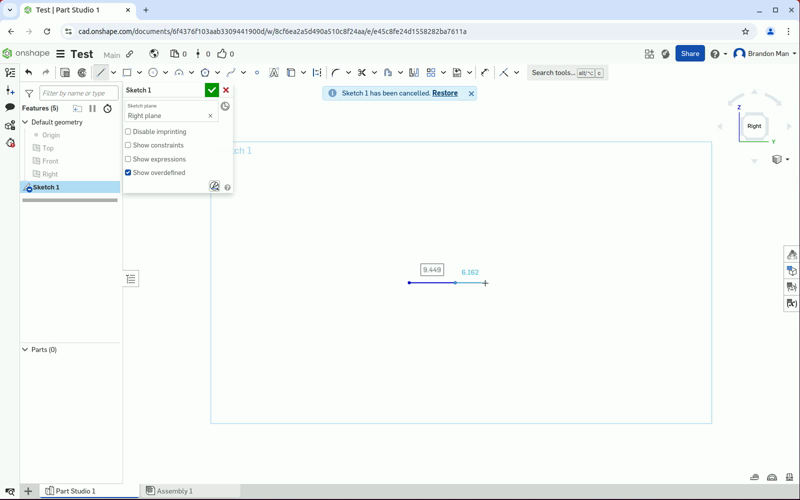
mouse_move(470, 282)
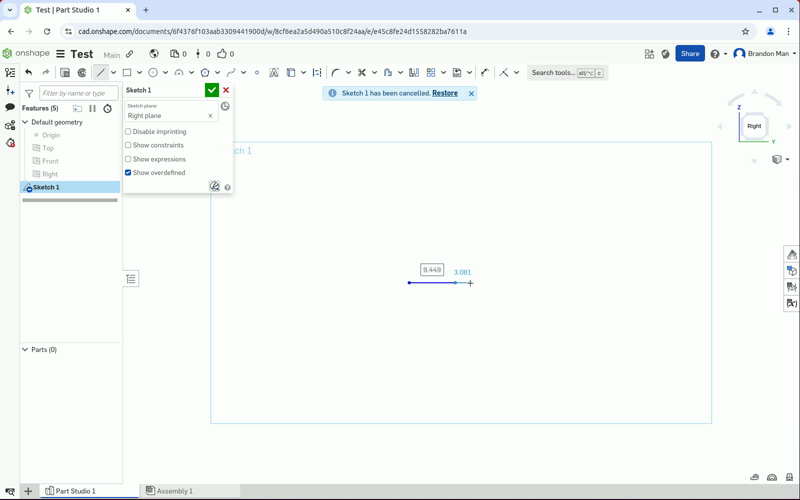
click(470, 282)
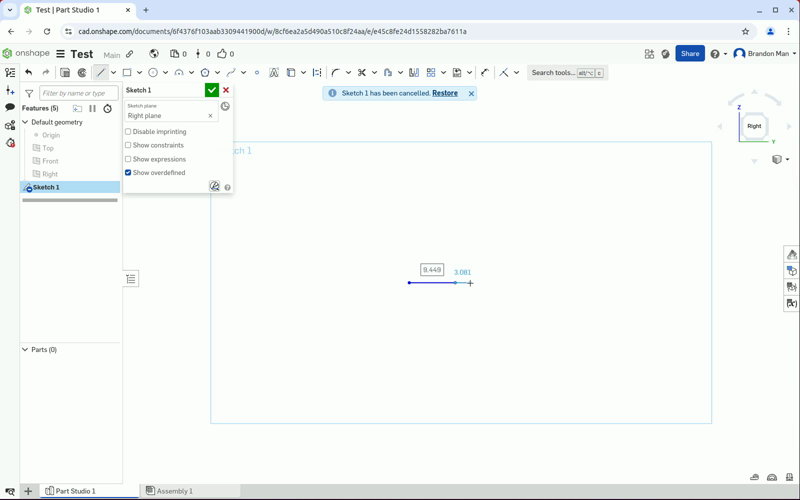
key_up(shift)
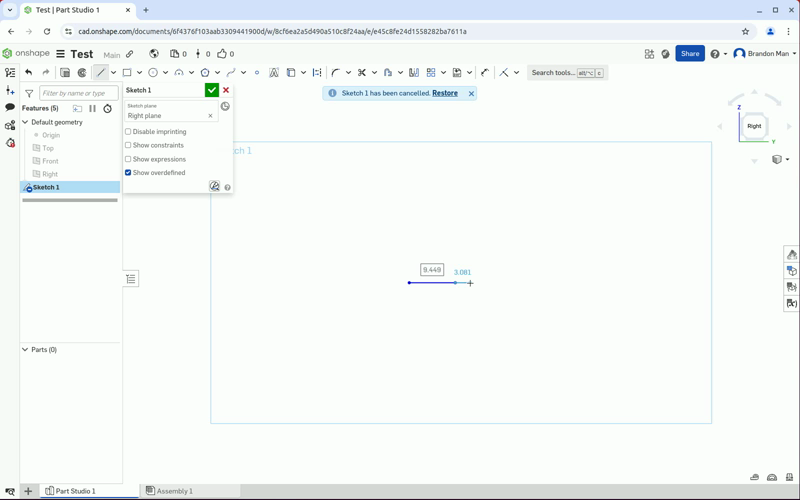
key_down(shift)
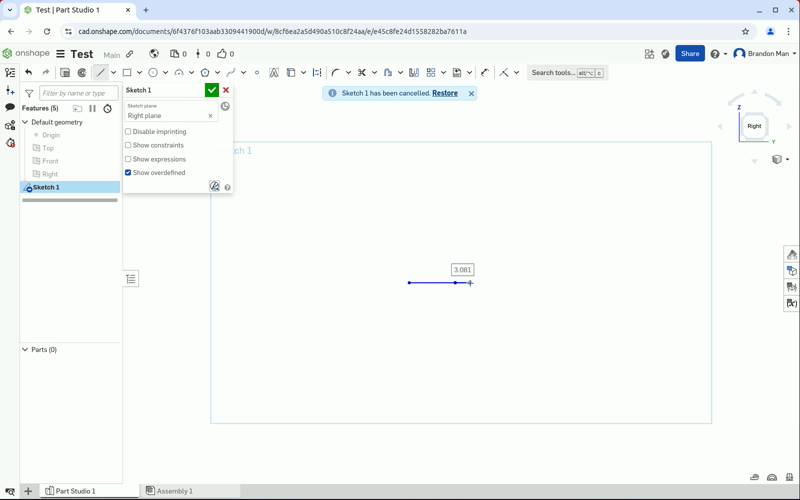
mouse_move(500, 282)
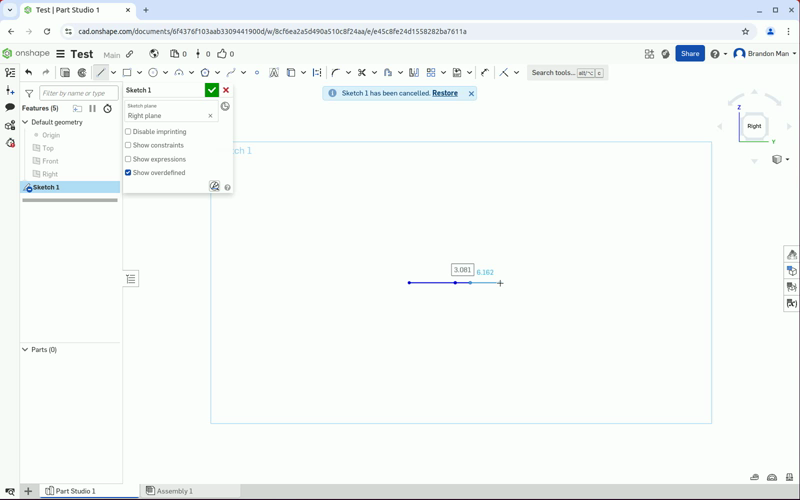
mouse_move(470, 256)
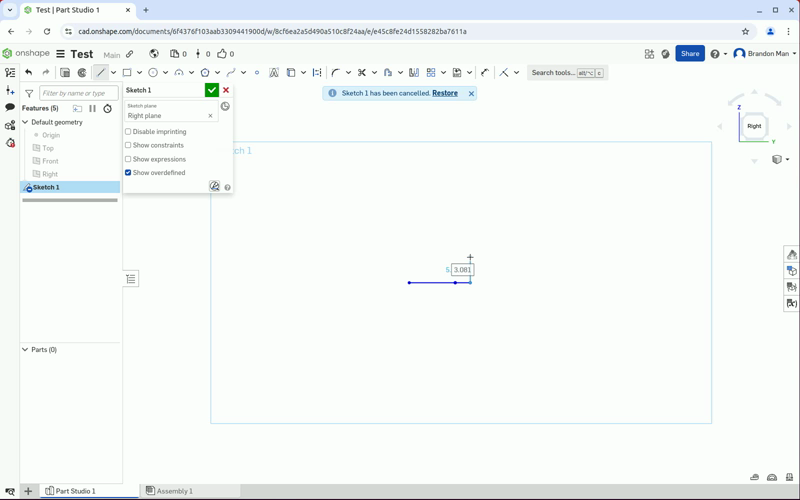
click(470, 256)
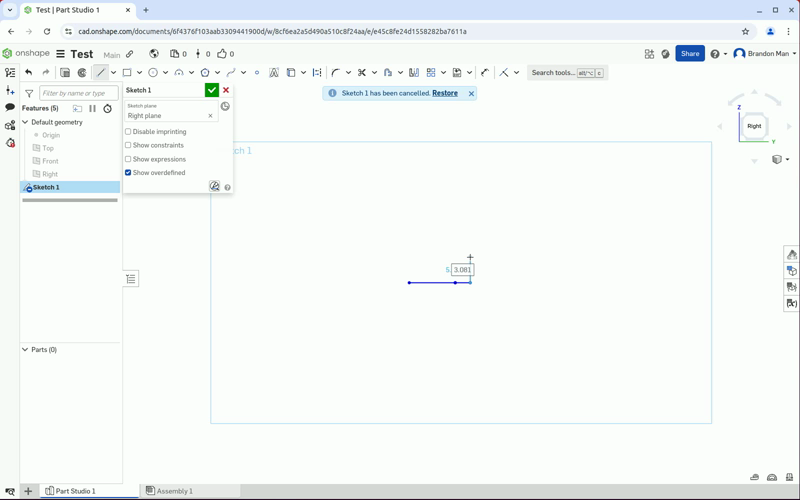
key_up(shift)
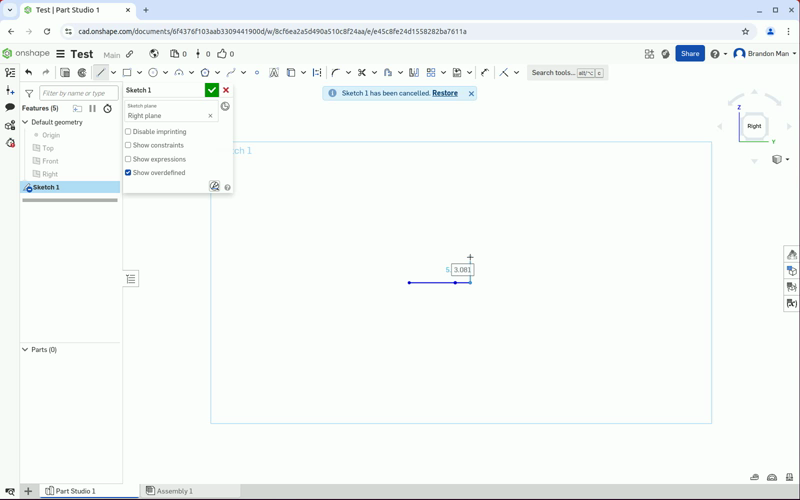
key_down(shift)
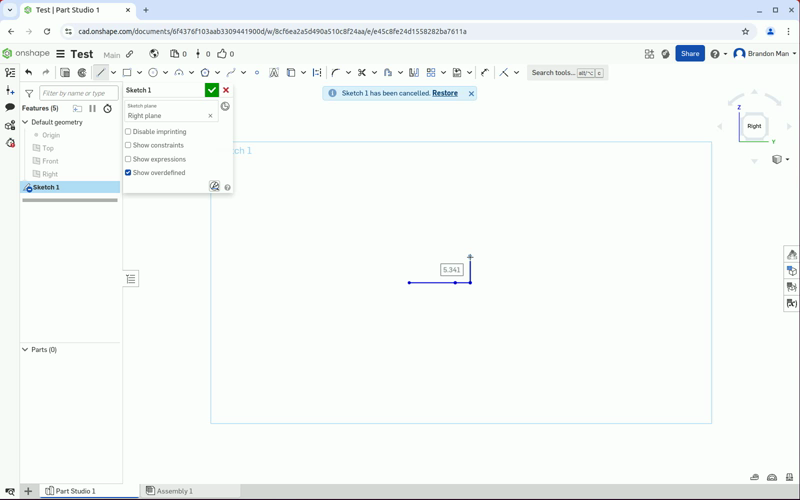
mouse_move(500, 256)
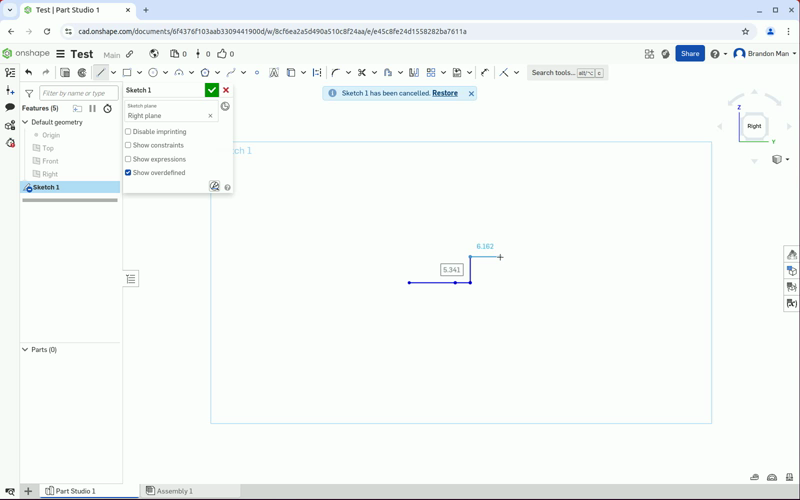
mouse_move(437, 256)
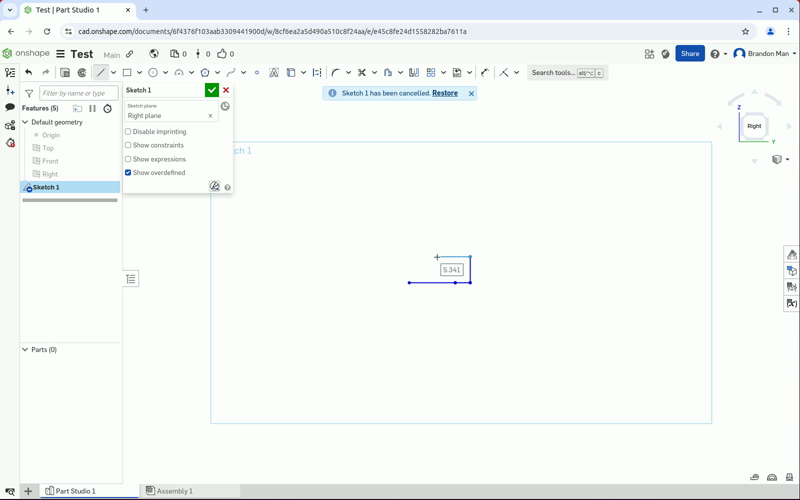
click(437, 256)
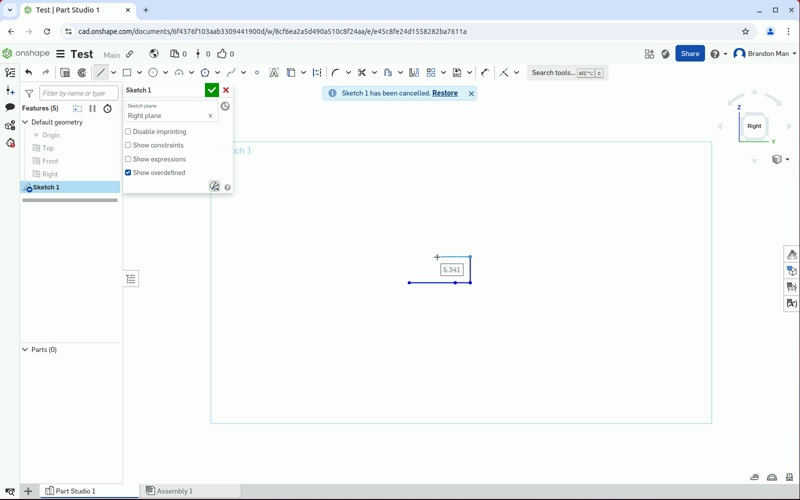
key_up(shift)
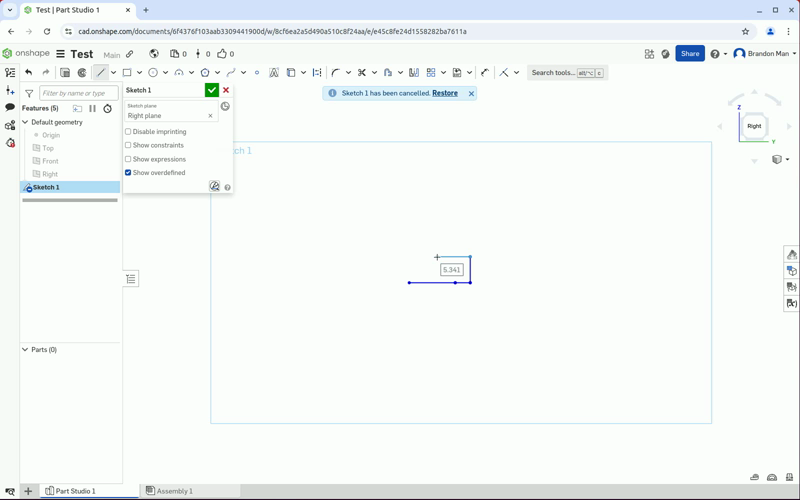
key_down(shift)
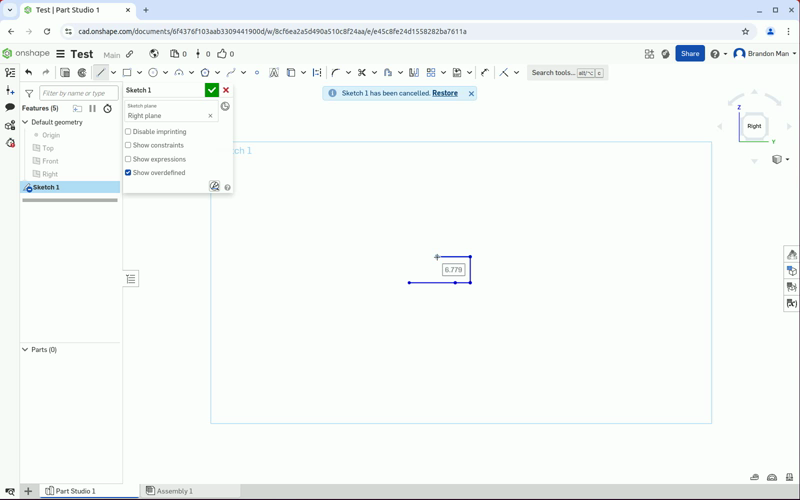
mouse_move(467, 256)
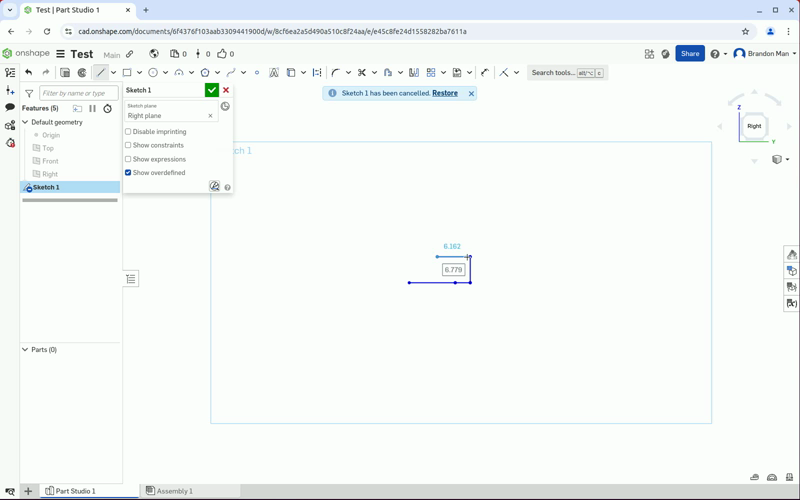
mouse_move(437, 205)
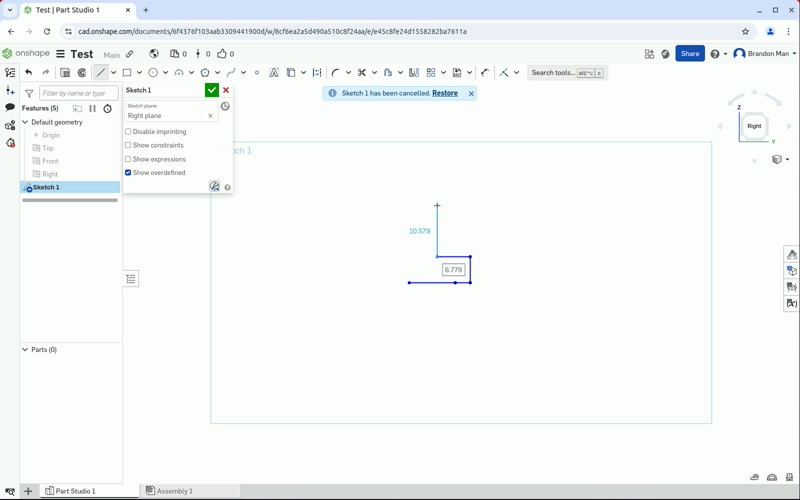
click(437, 205)
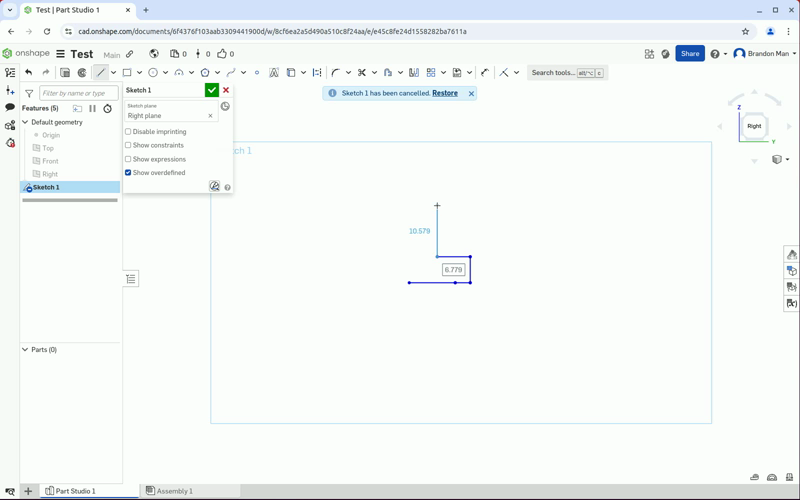
key_up(shift)
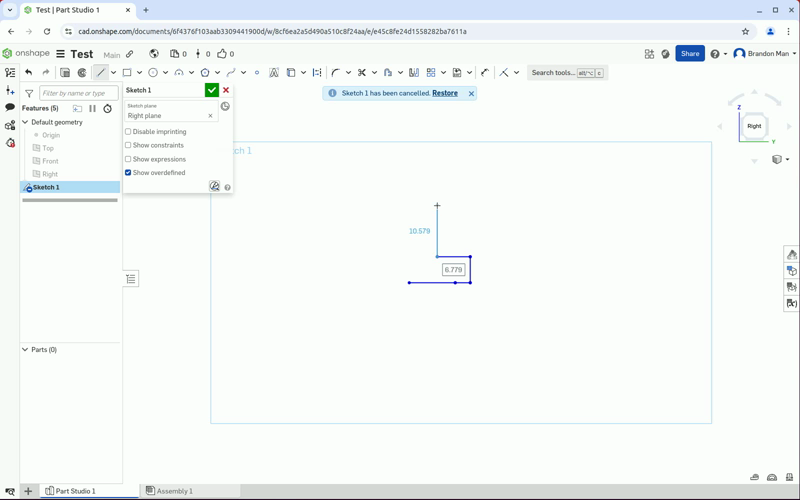
key_down(shift)
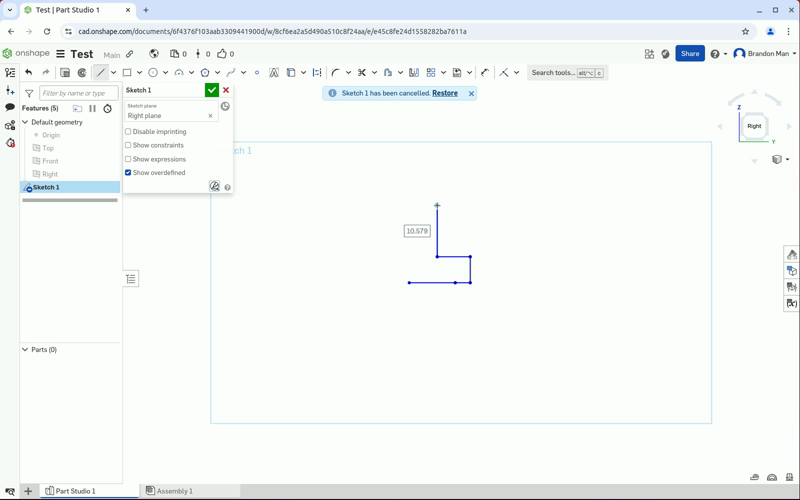
mouse_move(467, 205)
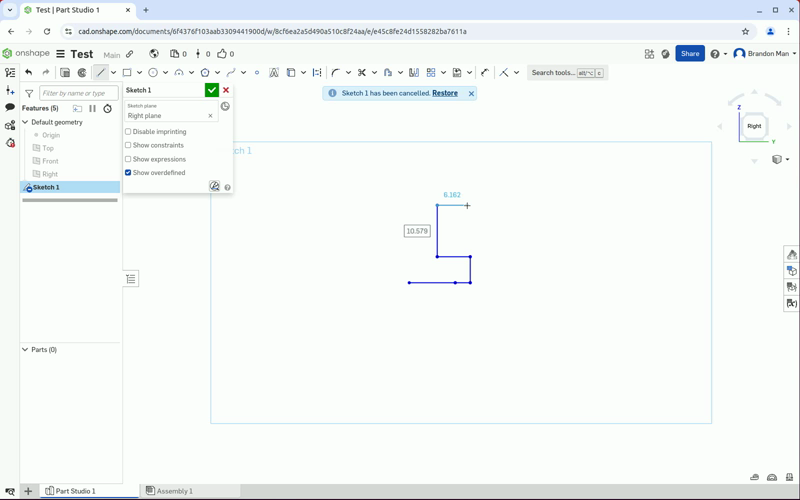
mouse_move(409, 205)
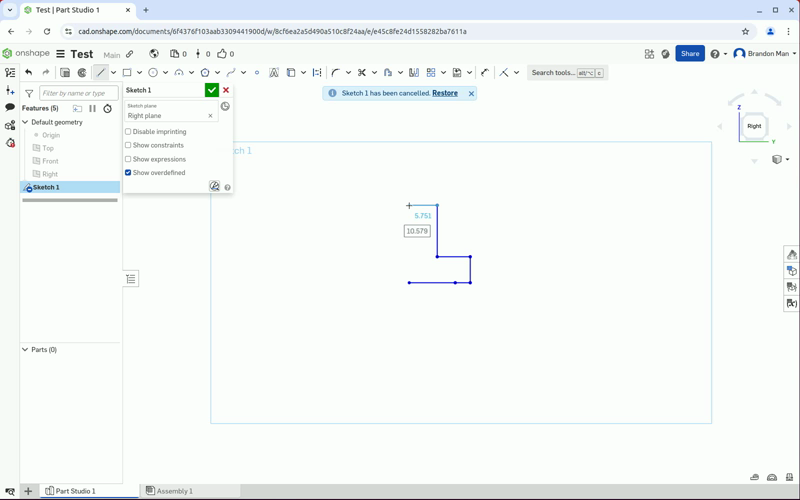
click(409, 205)
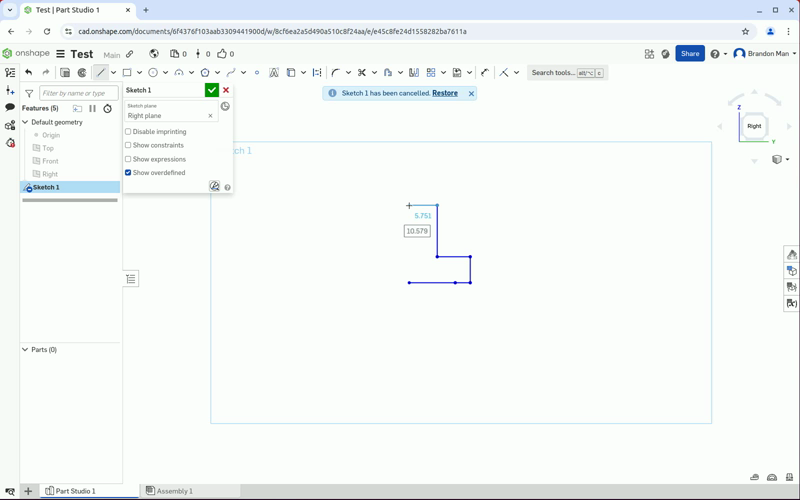
key_up(shift)
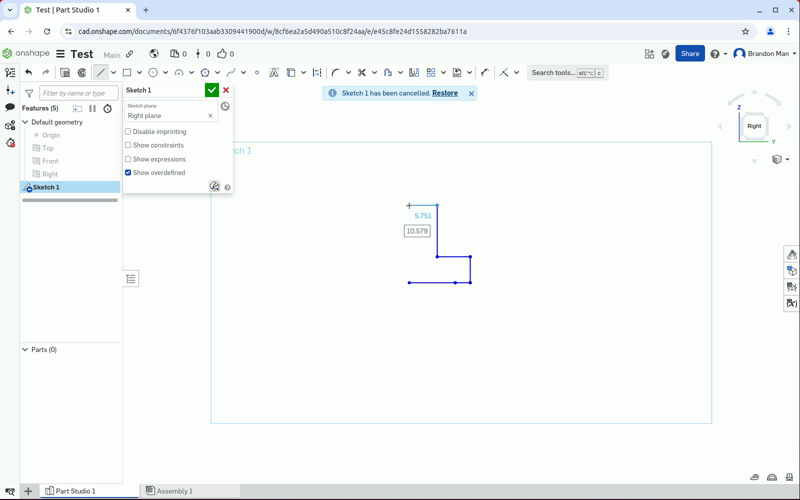
key_down(shift)
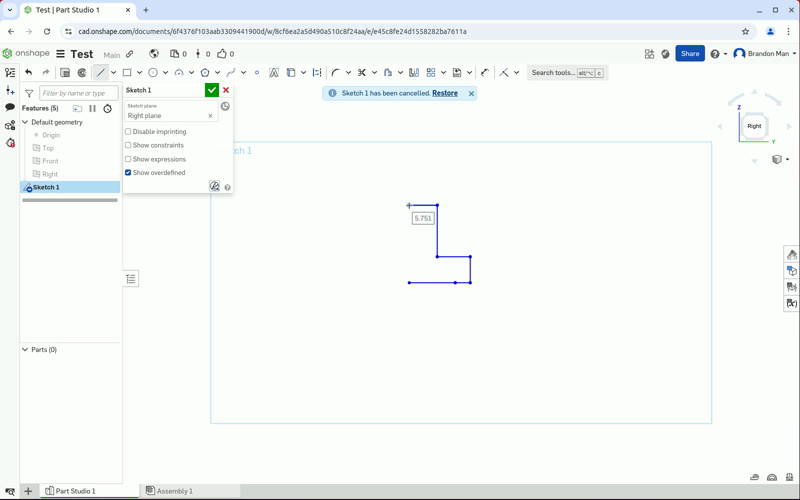
mouse_move(409, 282)
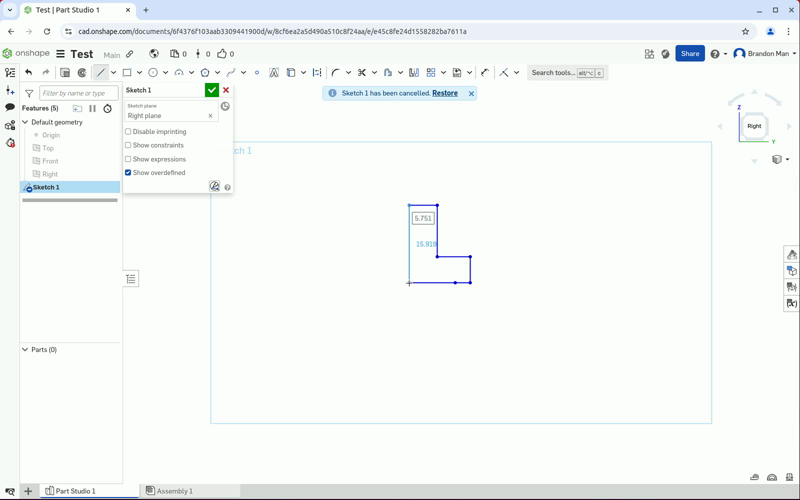
key_up(shift)
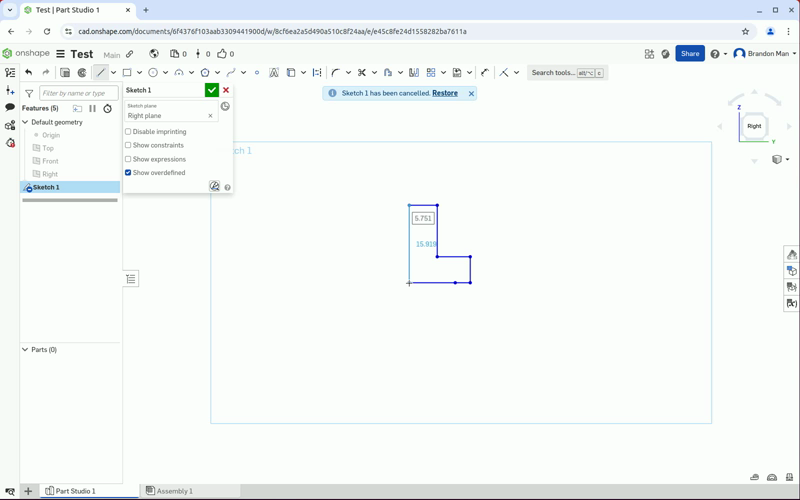
click(409, 282)
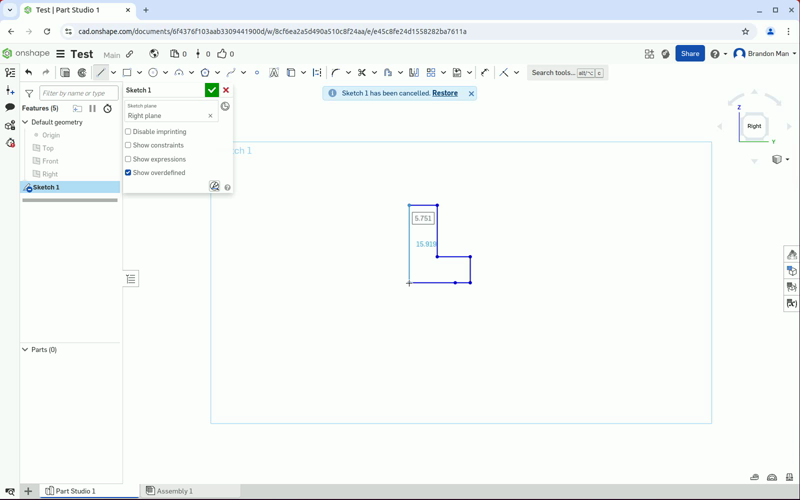
key(esc)
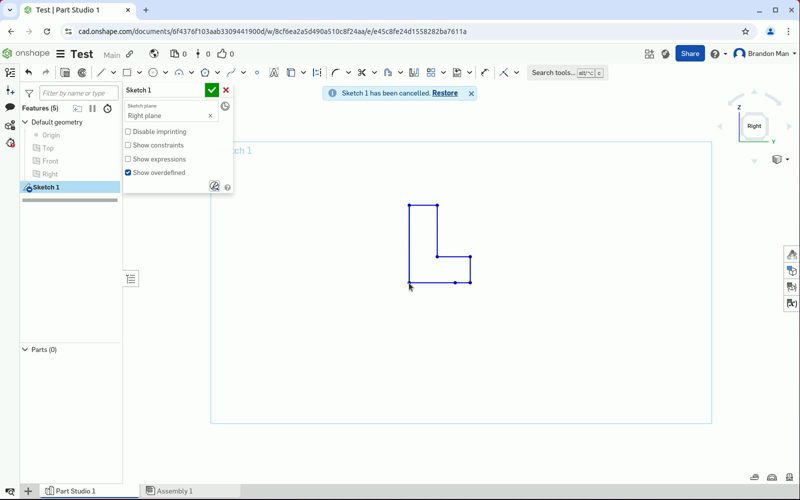
mouse_move(416, 226)
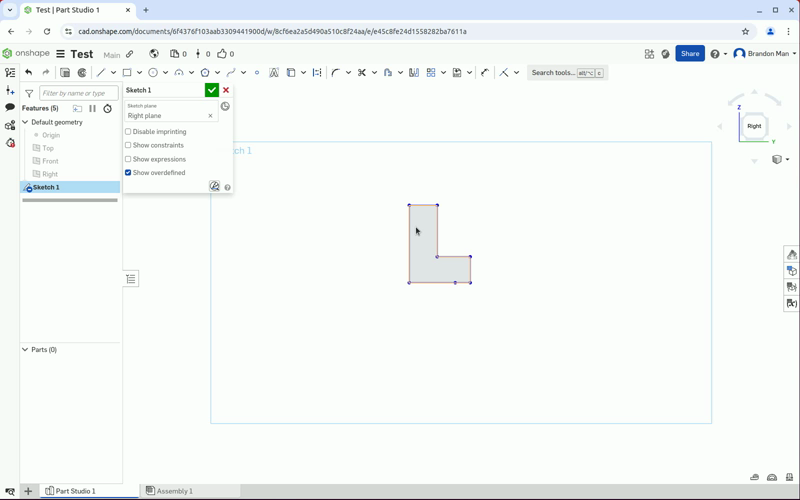
click(416, 226)
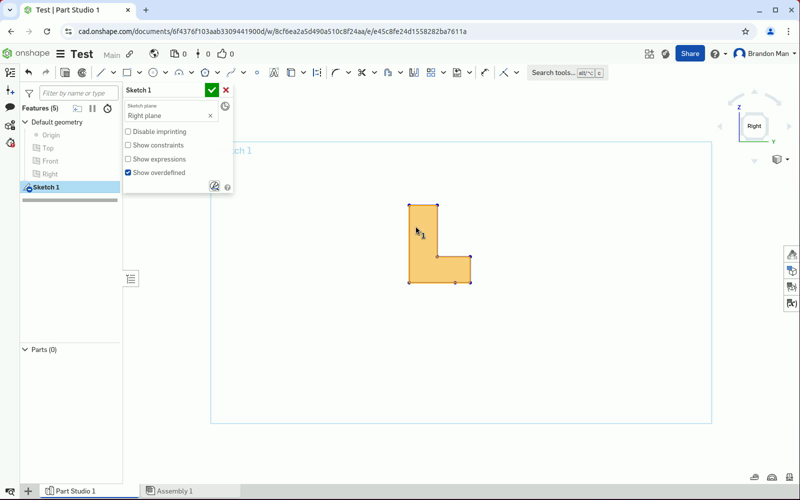
mouse_move(73, 352)
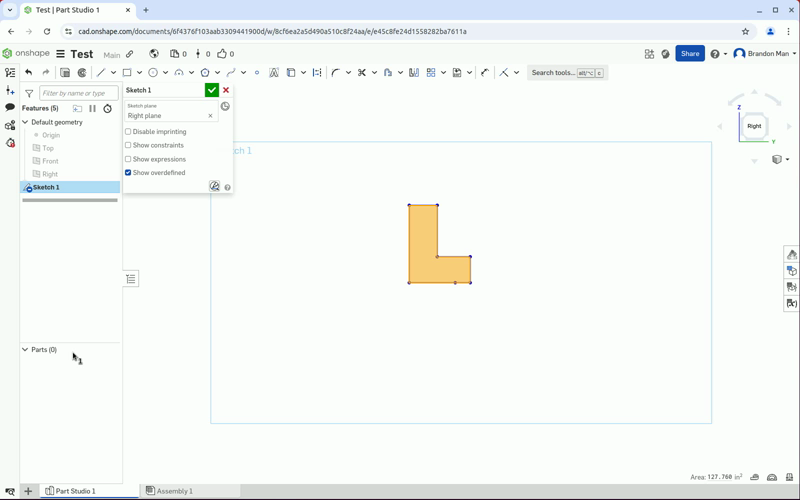
key(shift+y)
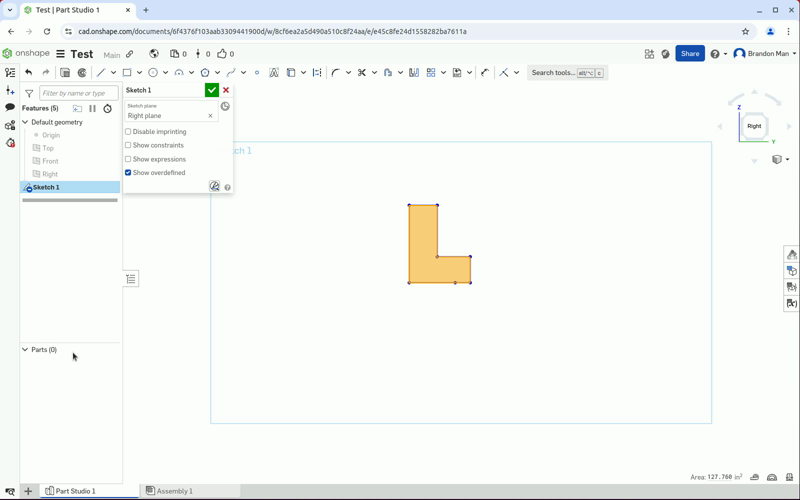
key(shift+e)
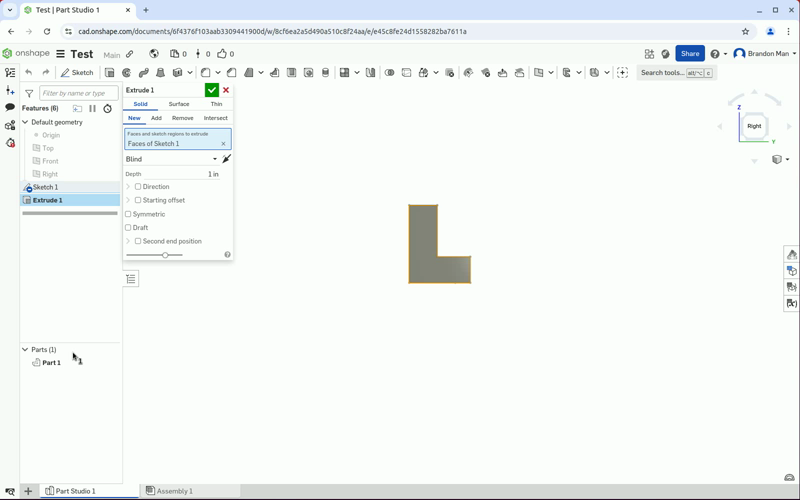
mouse_move(143, 106)
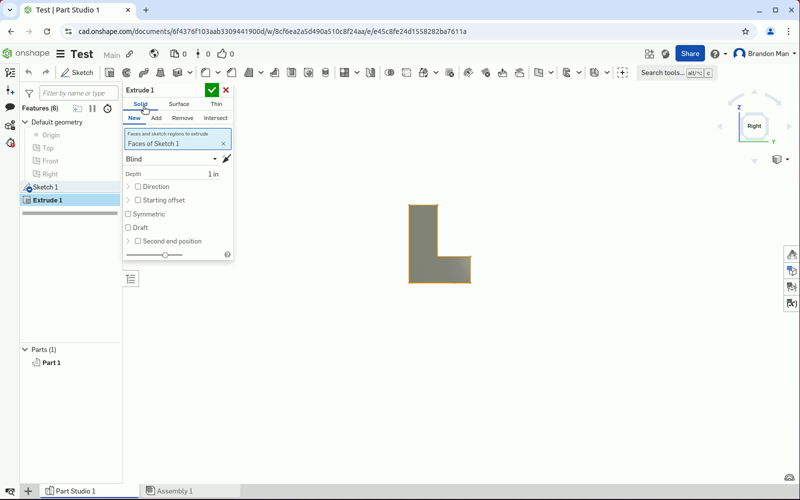
click(143, 106)
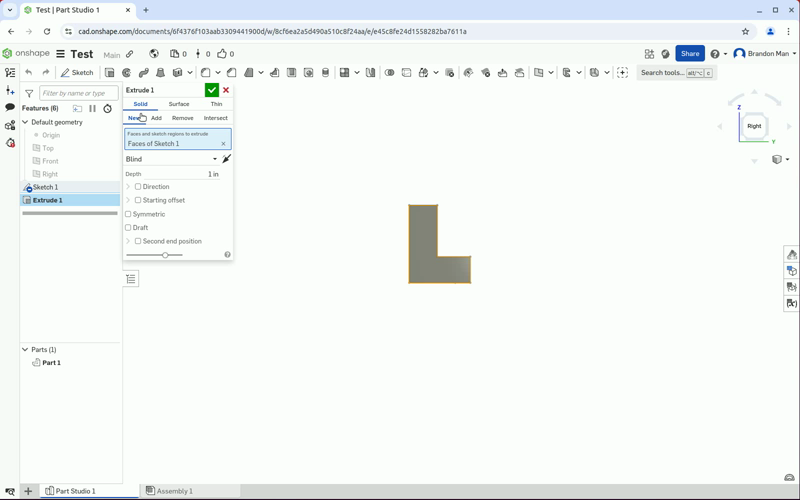
mouse_move(137, 120)
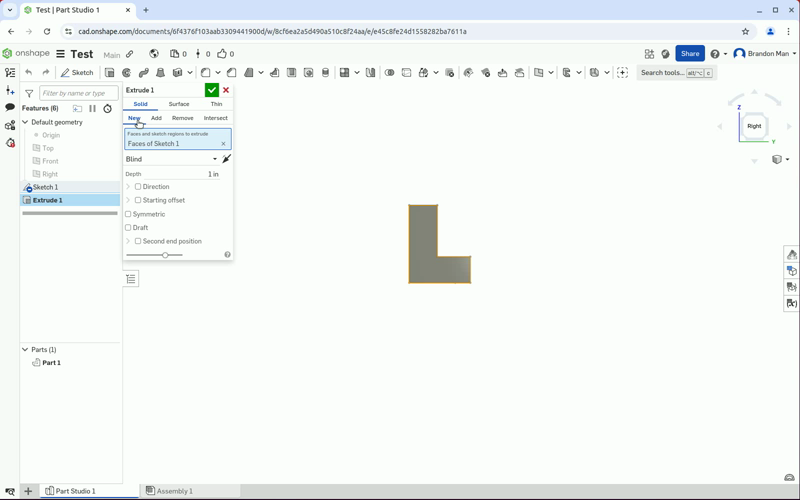
click(137, 120)
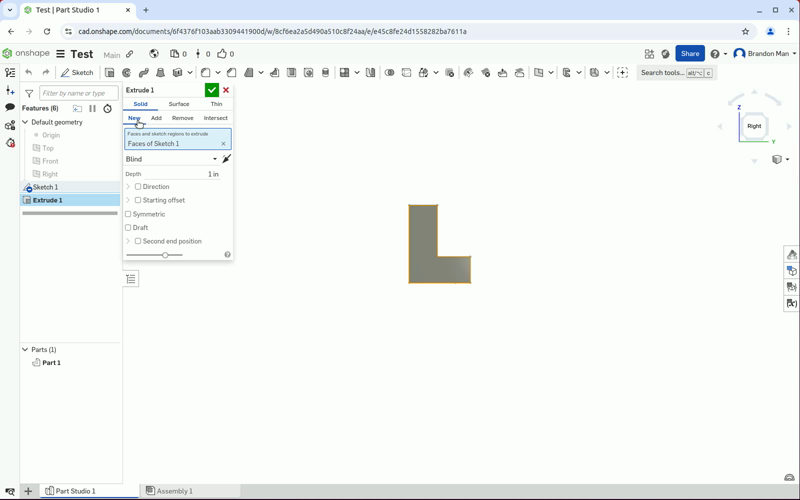
key(tab, 4)
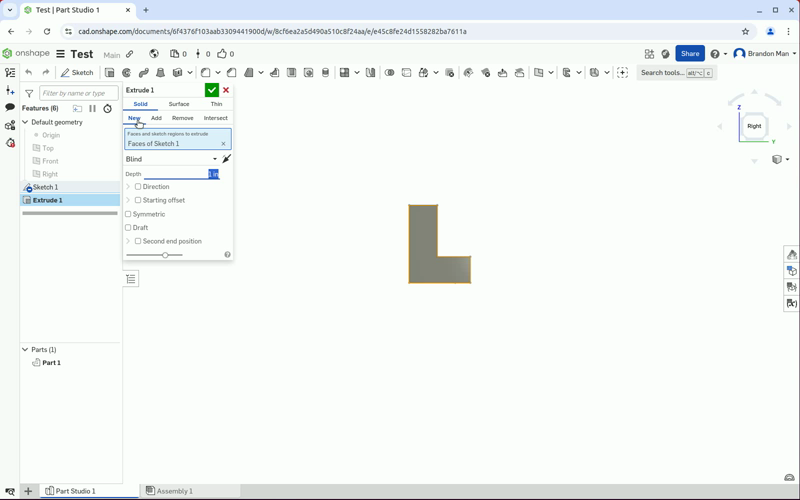
text(23.108)
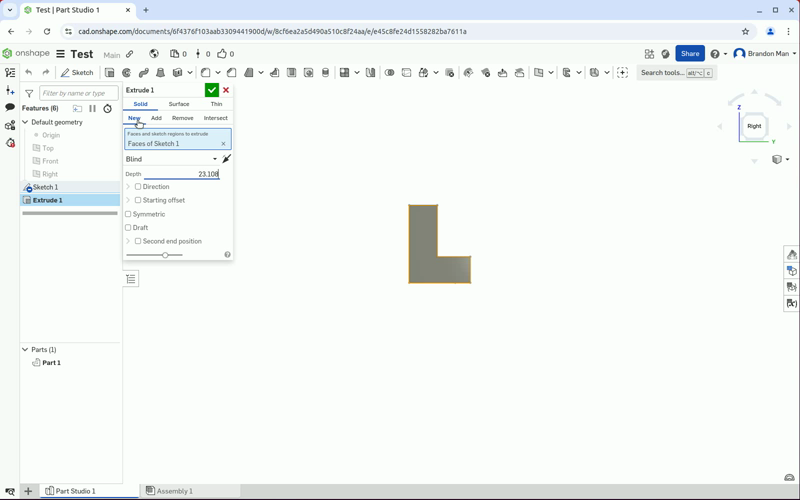
key(enter)
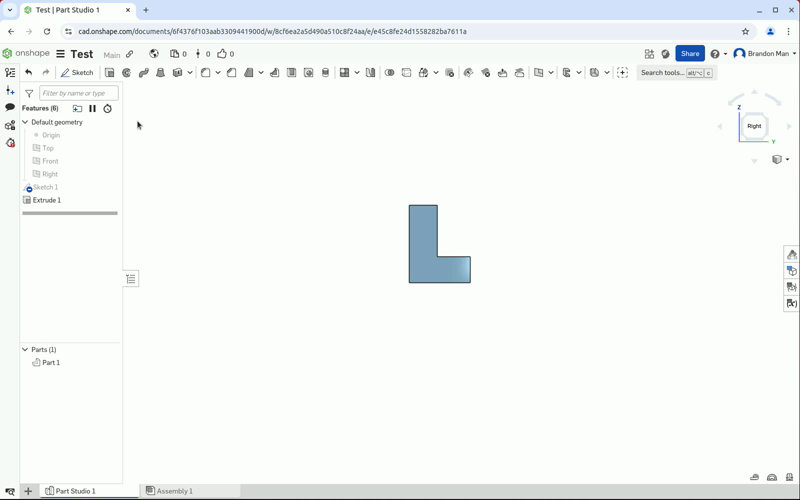
key(shift+h)
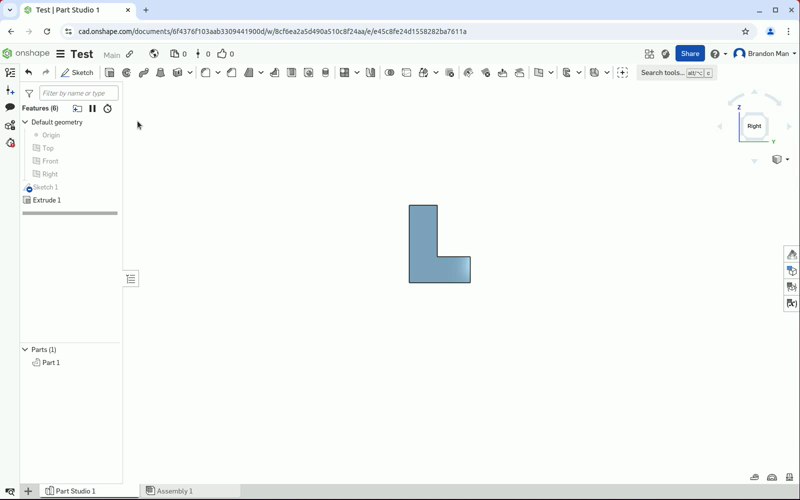
key(shift+h)
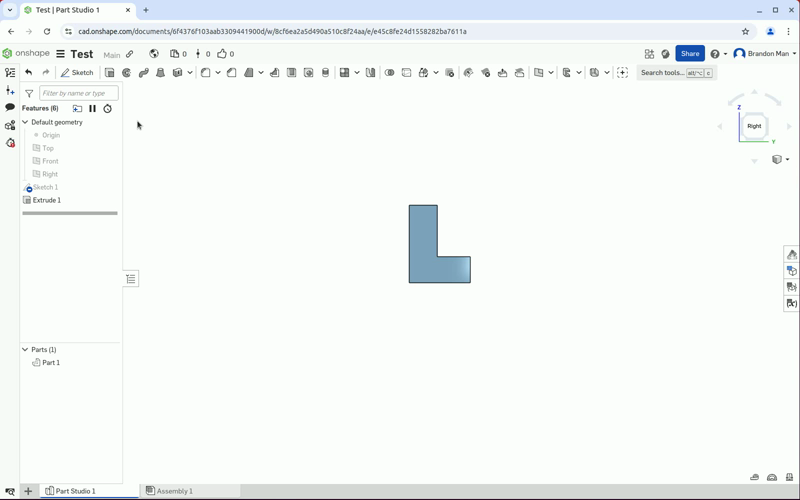
mouse_move(73, 189)
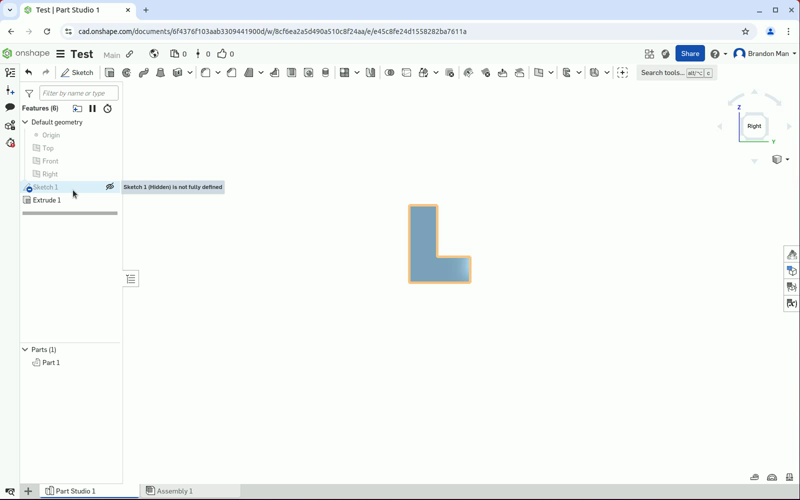
click(73, 189)
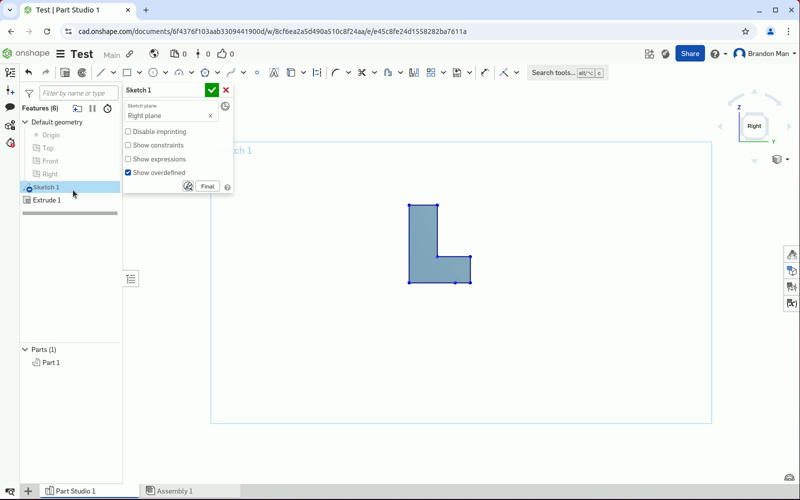
mouse_move(229, 92)
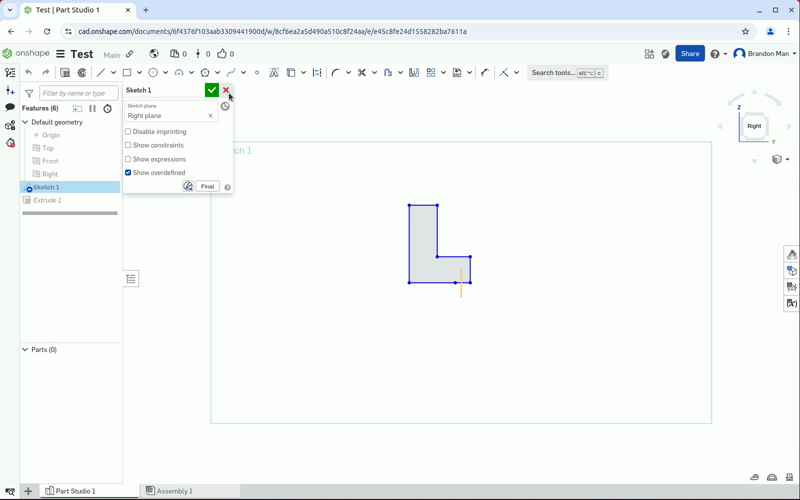
click(229, 92)
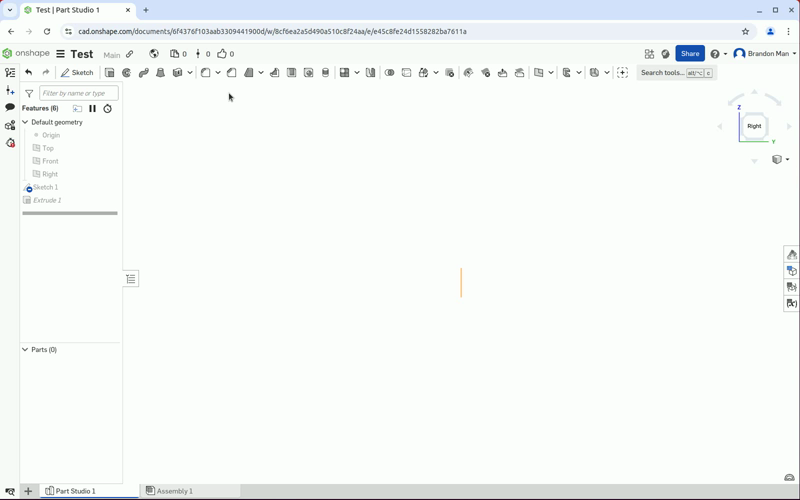
mouse_move(73, 352)
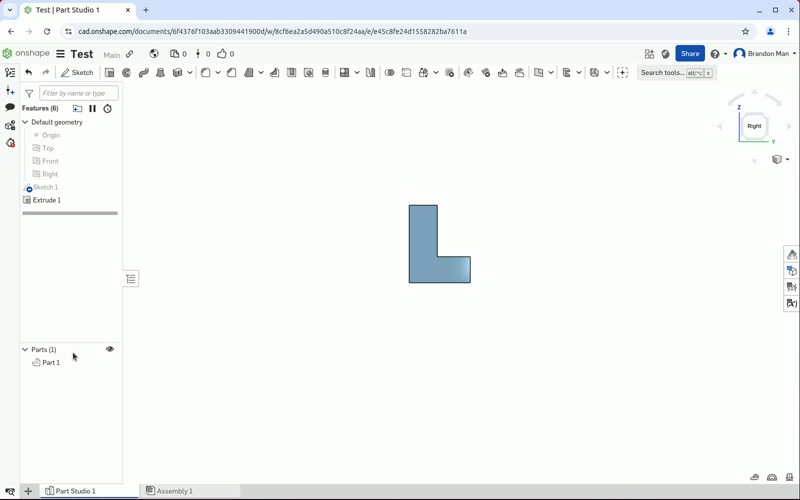
key(y)
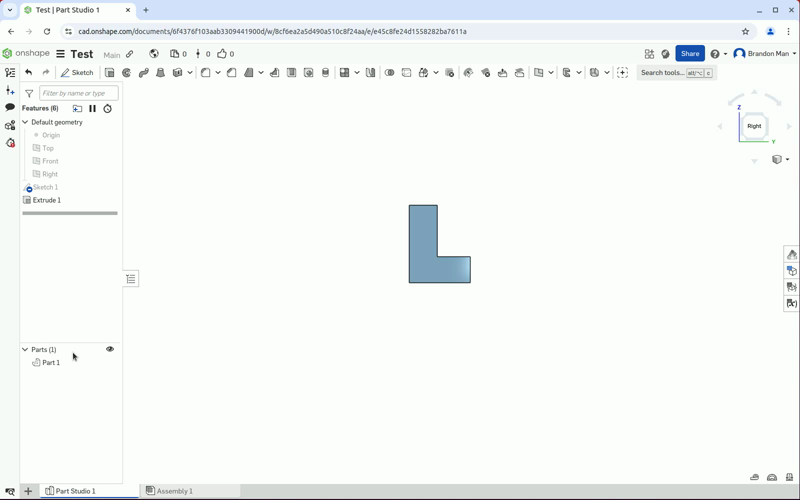
key(shift+p)
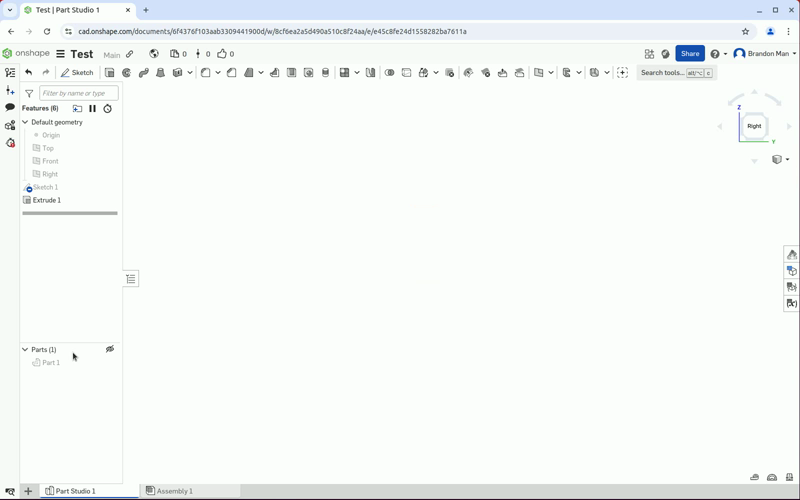
key(space)
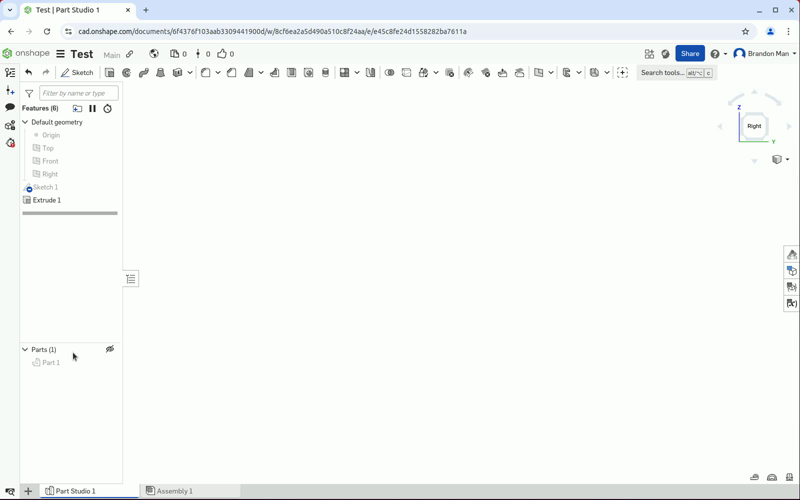
key_down(shift)
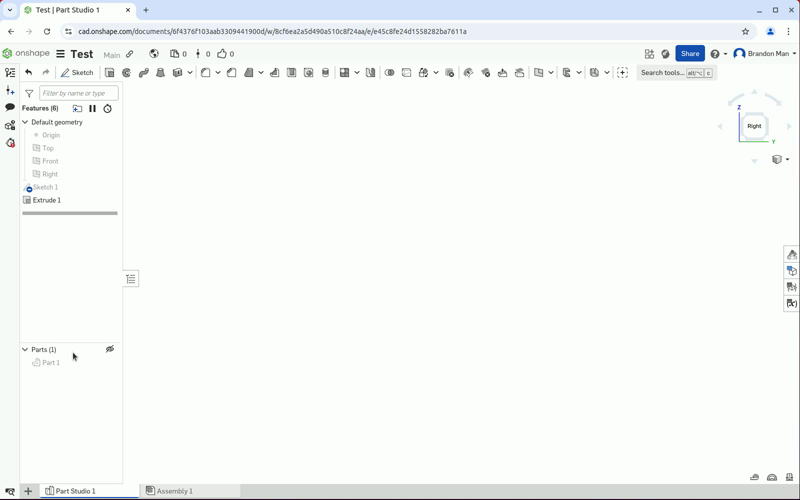
key(right)
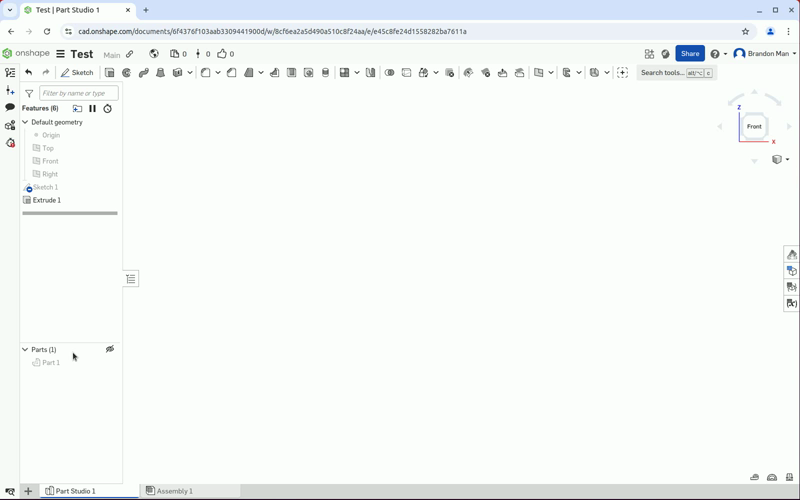
key_up(shift)
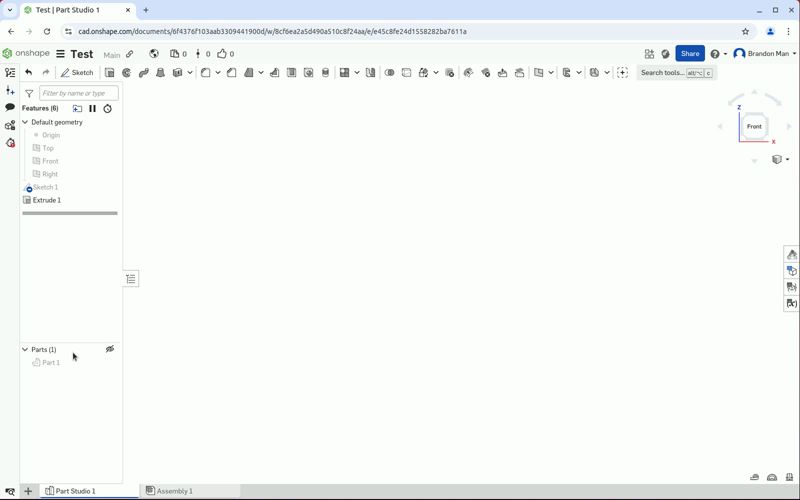
key(space)
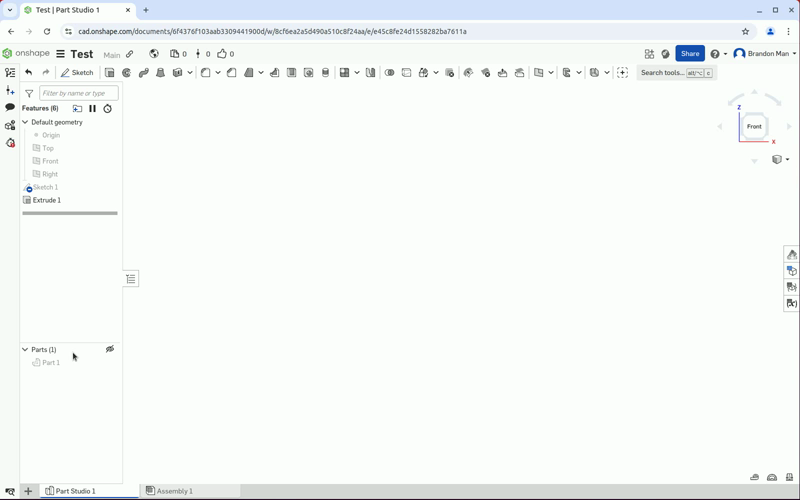
key_down(shift)
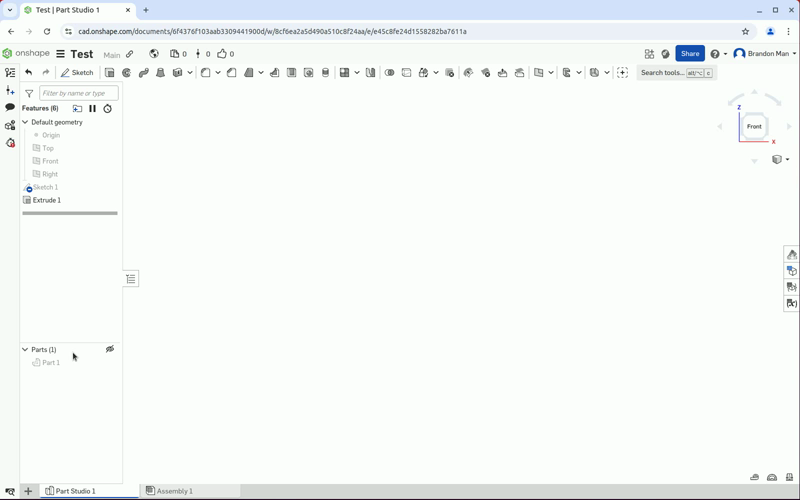
key(down)
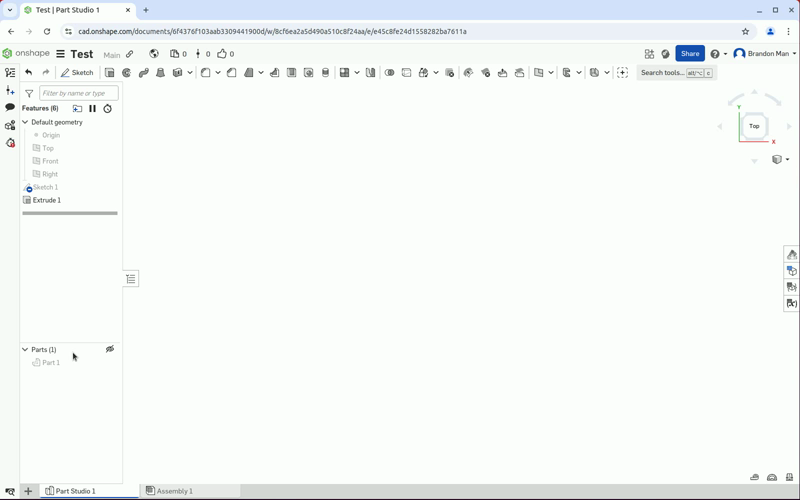
key_up(shift)
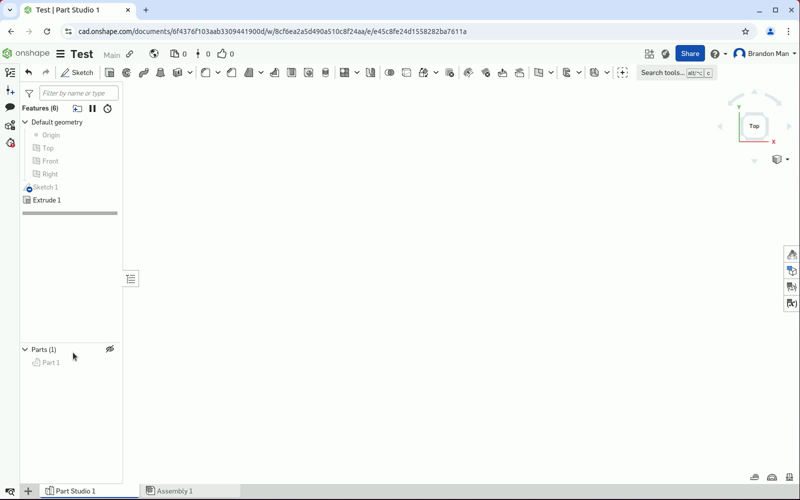
mouse_move(73, 352)
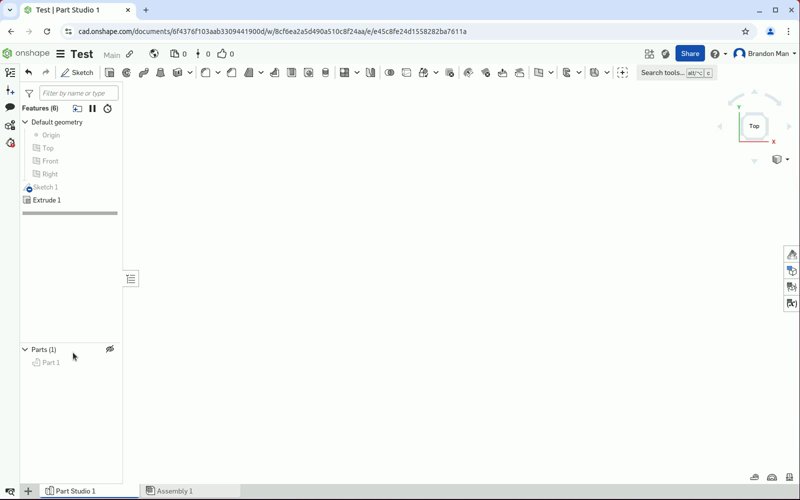
key(shift+y)
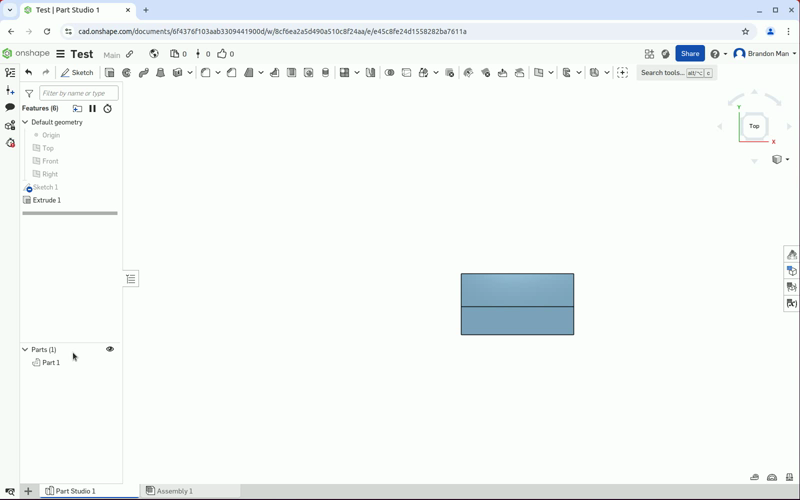
mouse_move(541, 75)
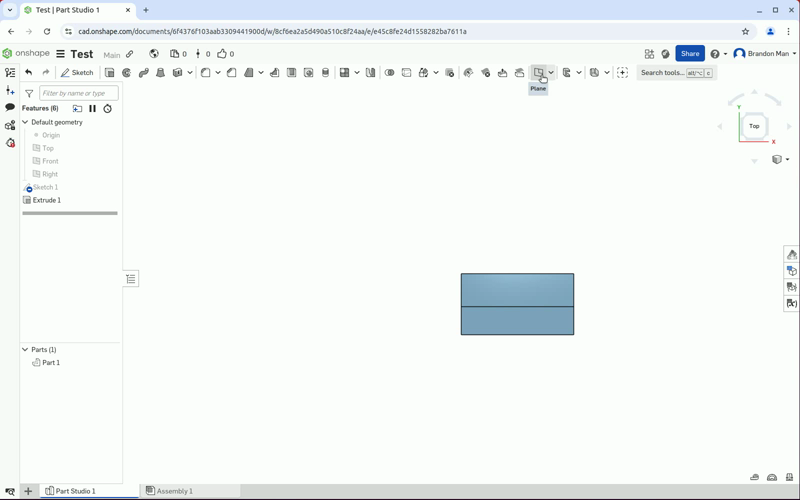
click(541, 75)
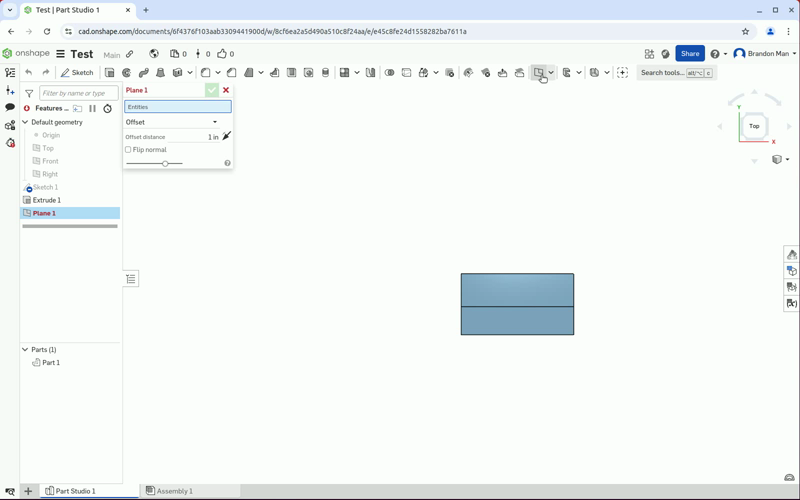
mouse_move(73, 150)
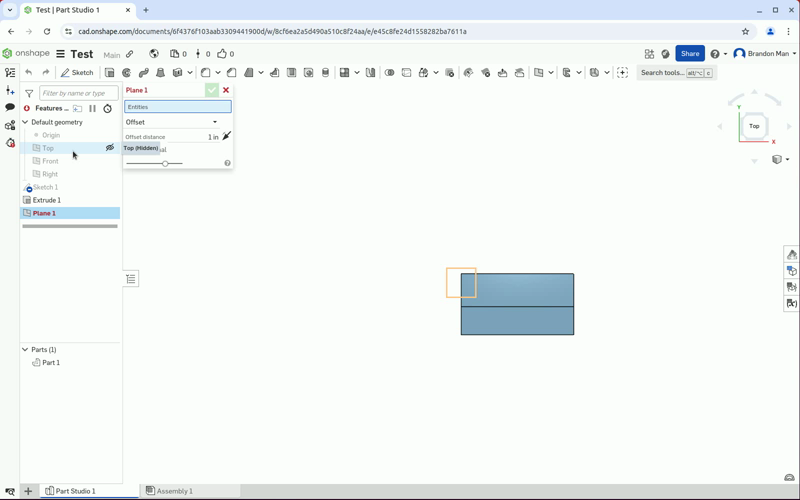
click(73, 150)
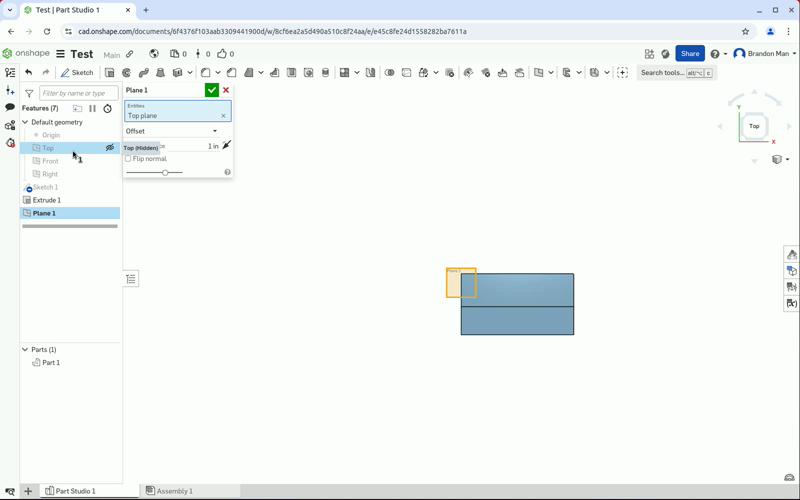
key(tab, 2)
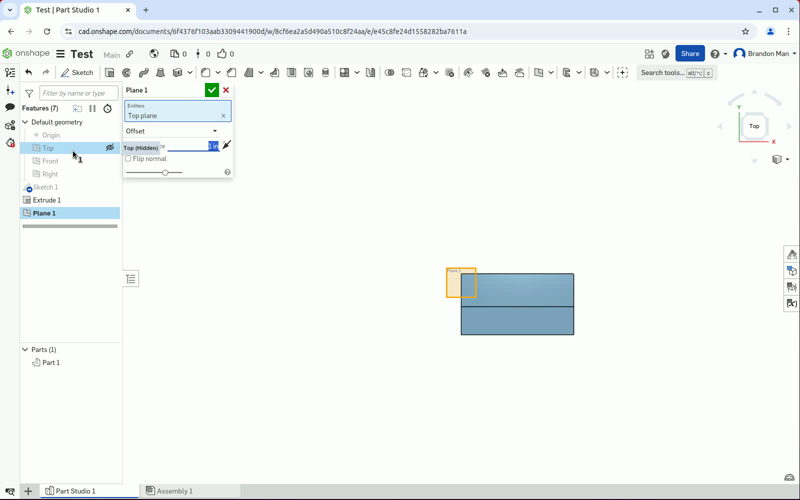
text(15.898)
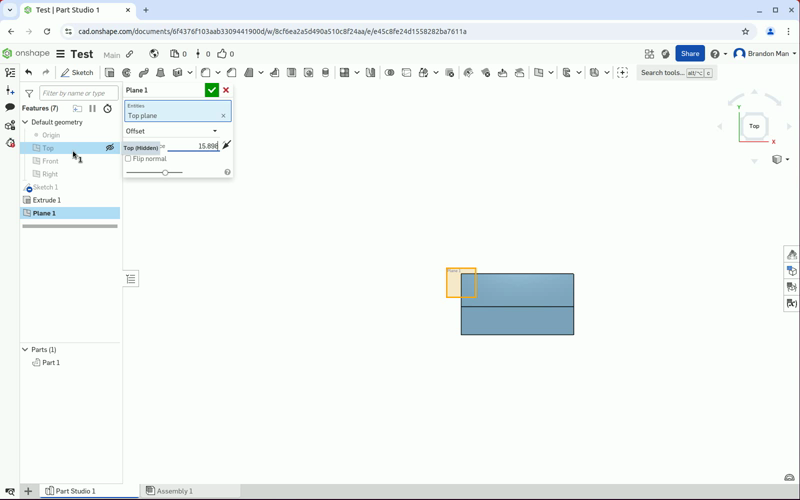
key(enter, 2)
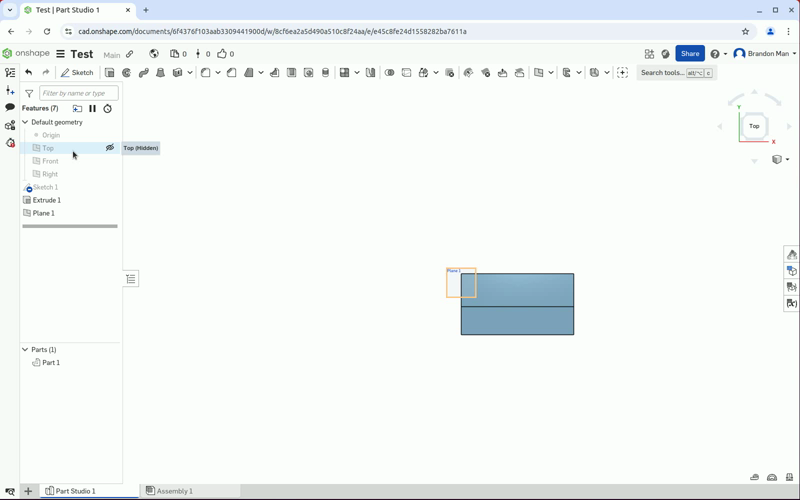
key(shift+s)
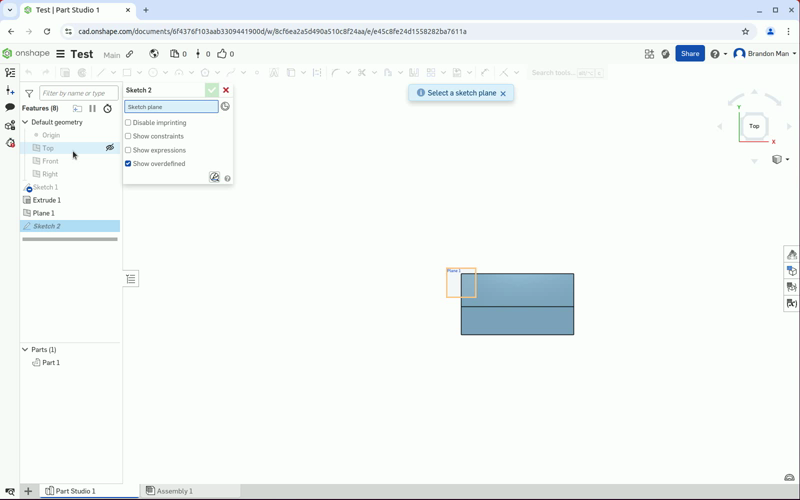
mouse_move(73, 215)
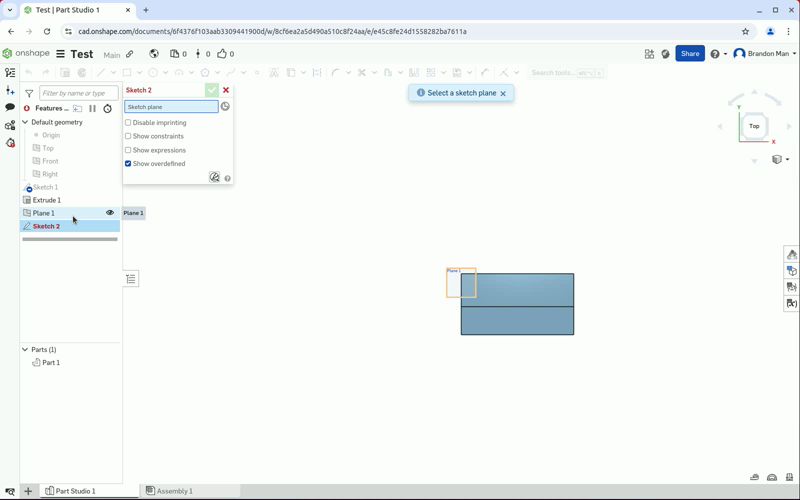
click(73, 215)
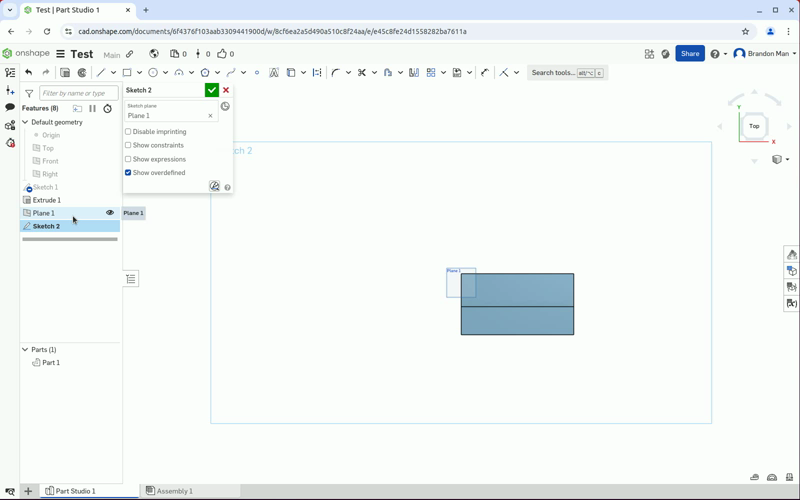
mouse_move(73, 352)
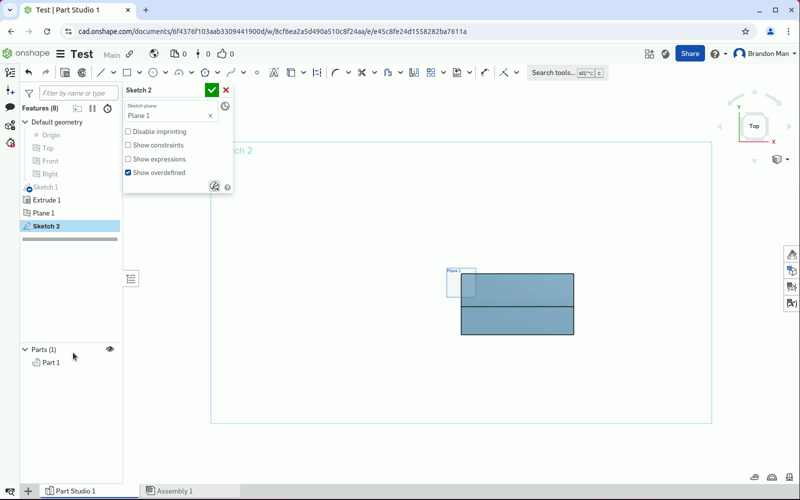
key(y)
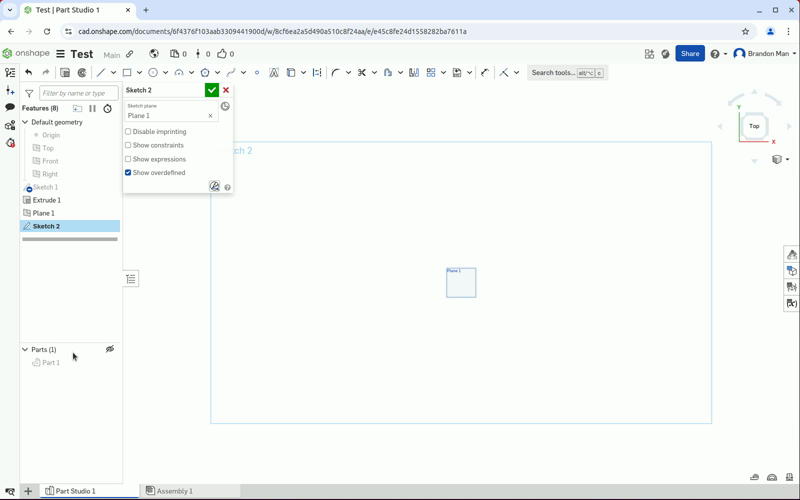
key(l)
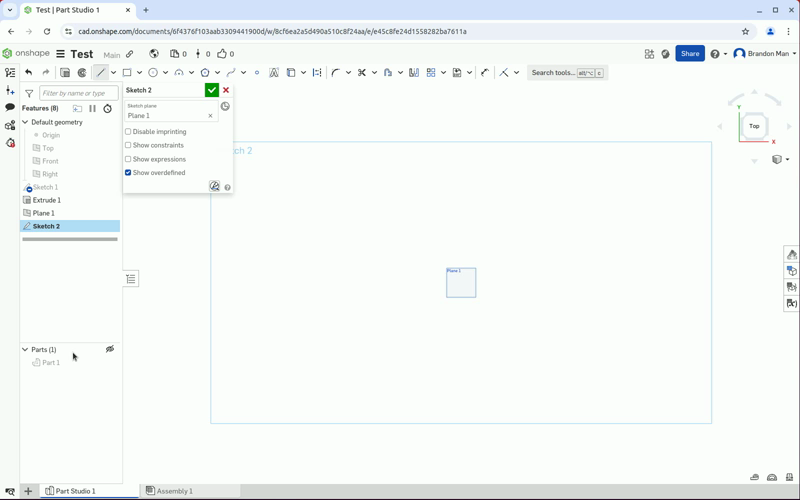
key_down(shift)
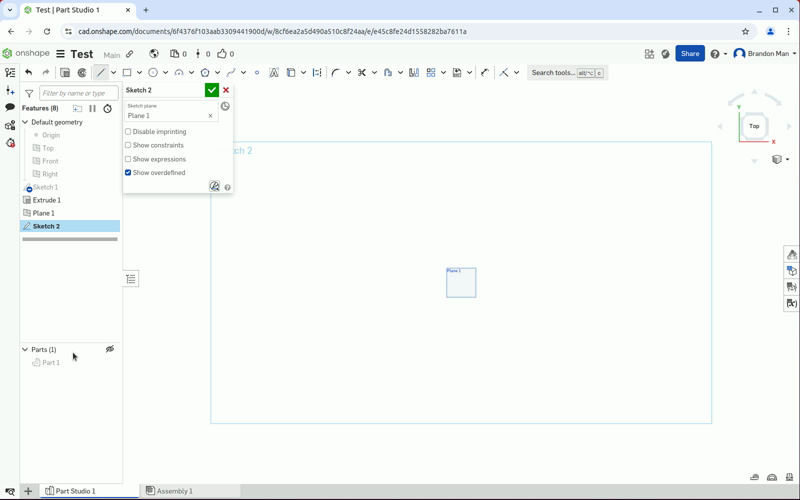
mouse_move(501, 334)
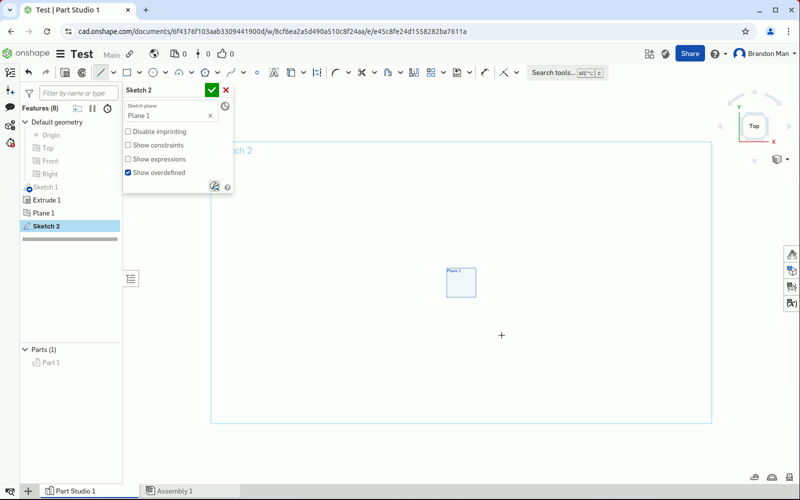
click(501, 334)
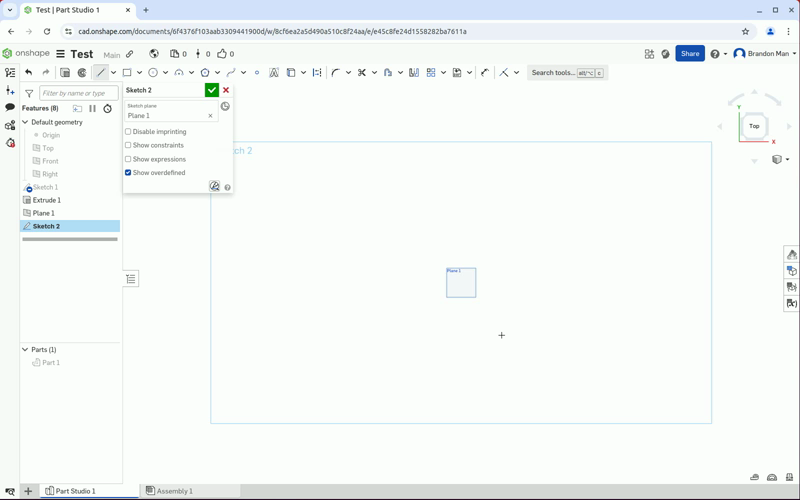
key_up(shift)
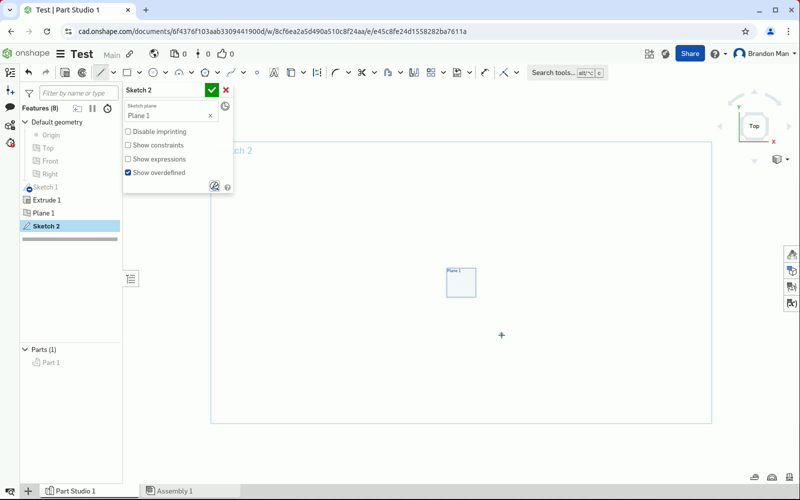
key_down(shift)
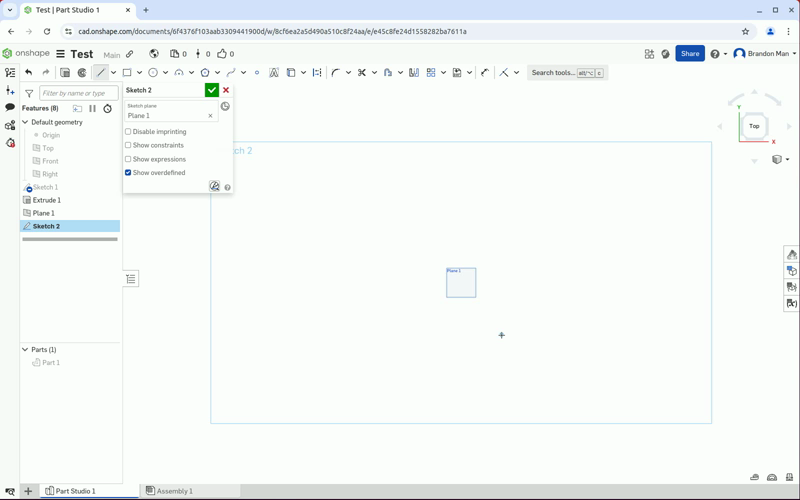
mouse_move(531, 334)
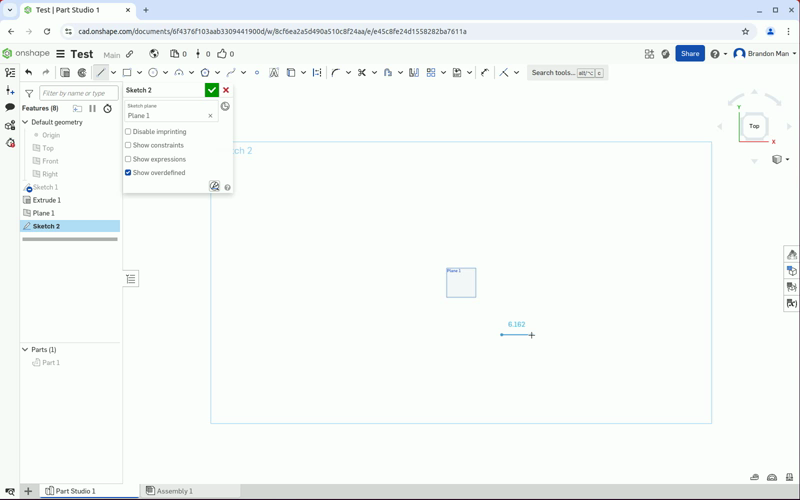
mouse_move(540, 334)
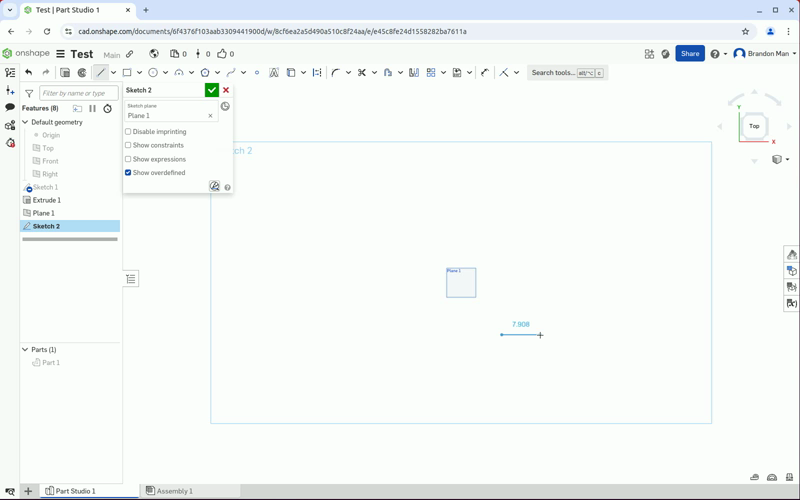
click(540, 334)
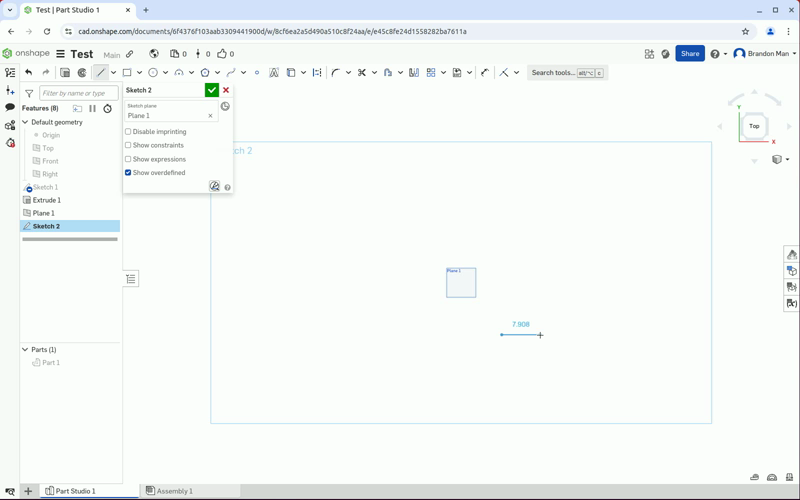
key_up(shift)
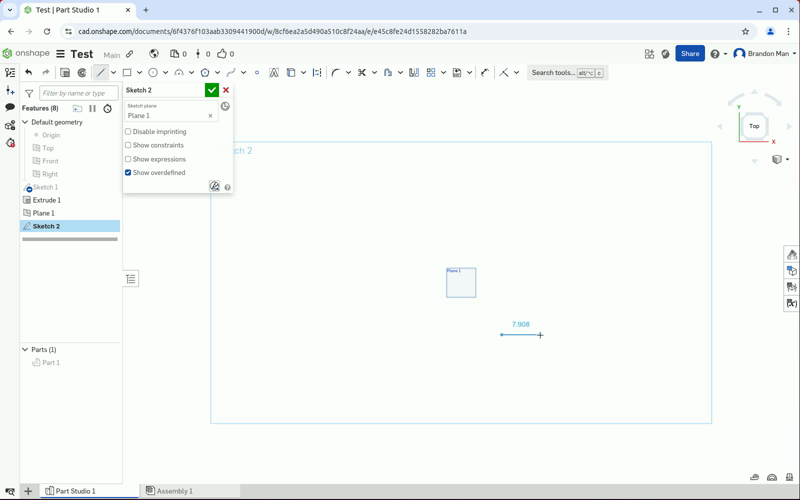
key_down(shift)
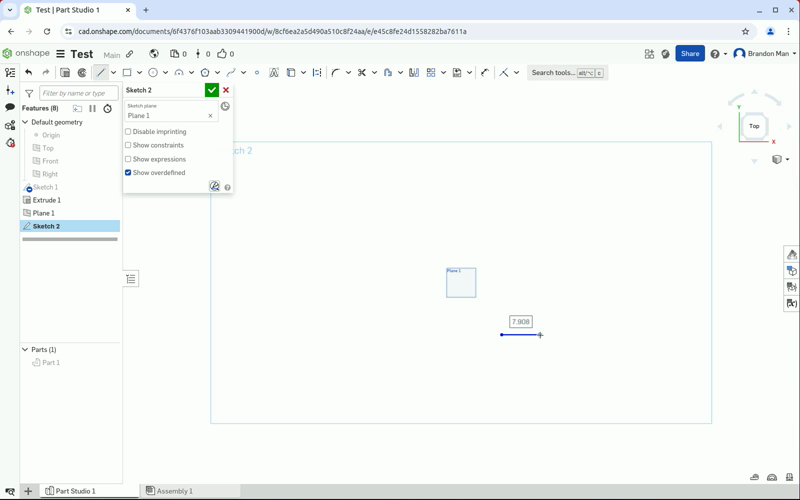
mouse_move(570, 334)
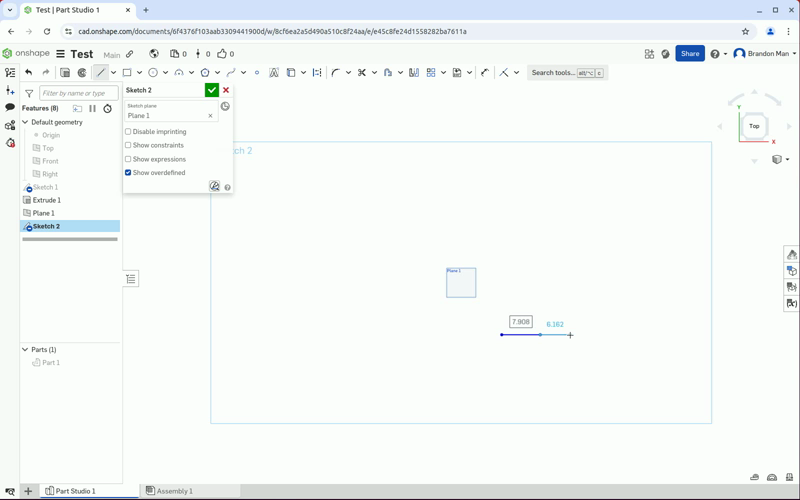
mouse_move(540, 305)
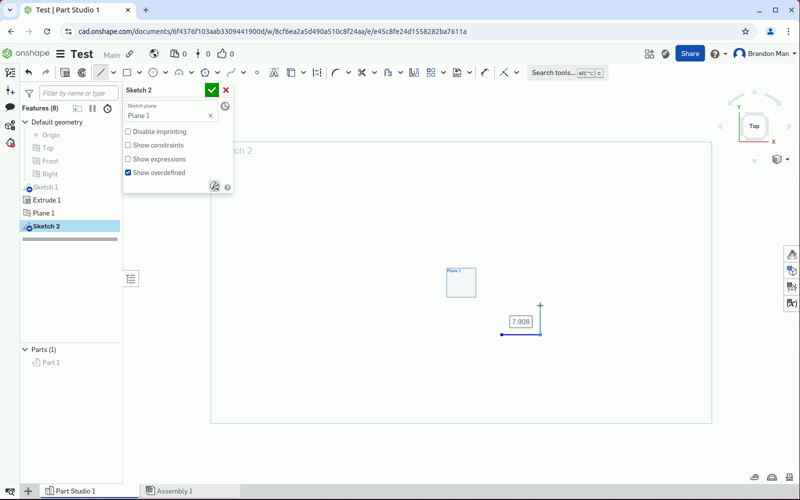
click(540, 305)
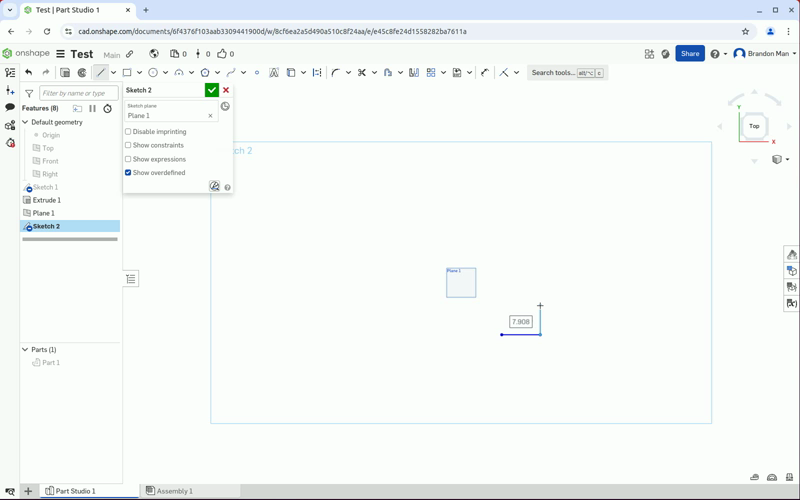
key_up(shift)
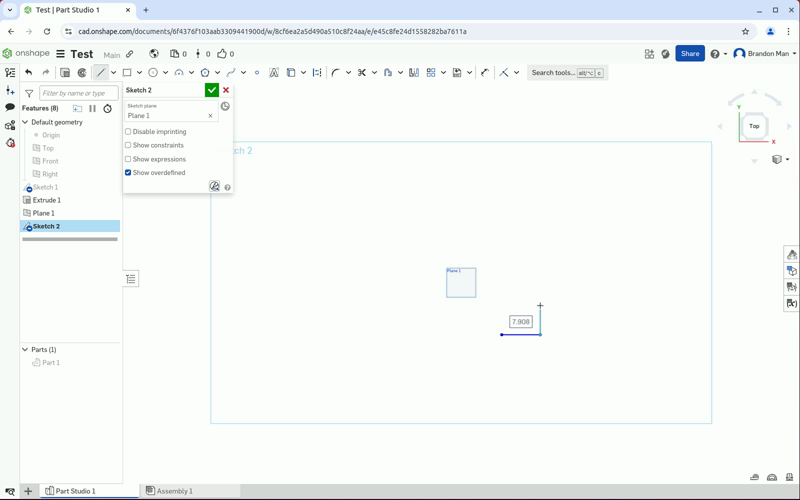
key_down(shift)
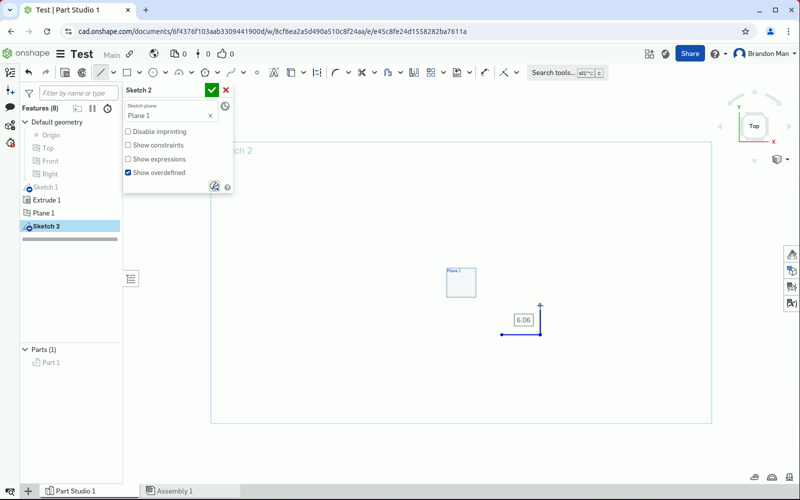
mouse_move(570, 305)
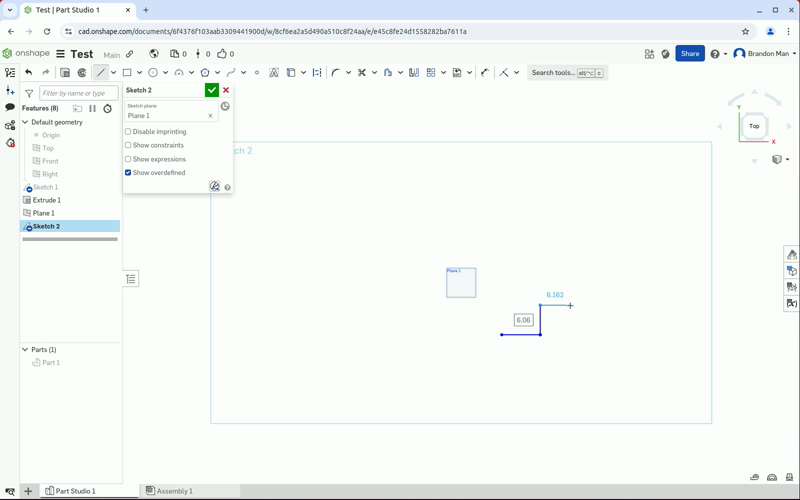
mouse_move(501, 305)
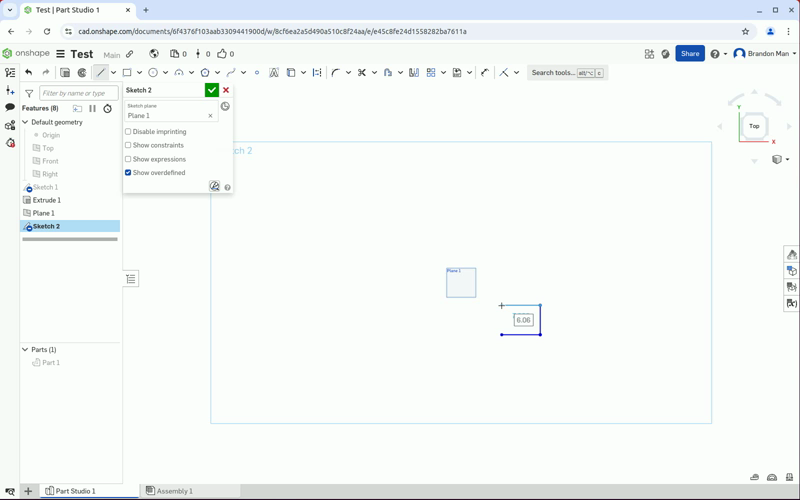
click(501, 305)
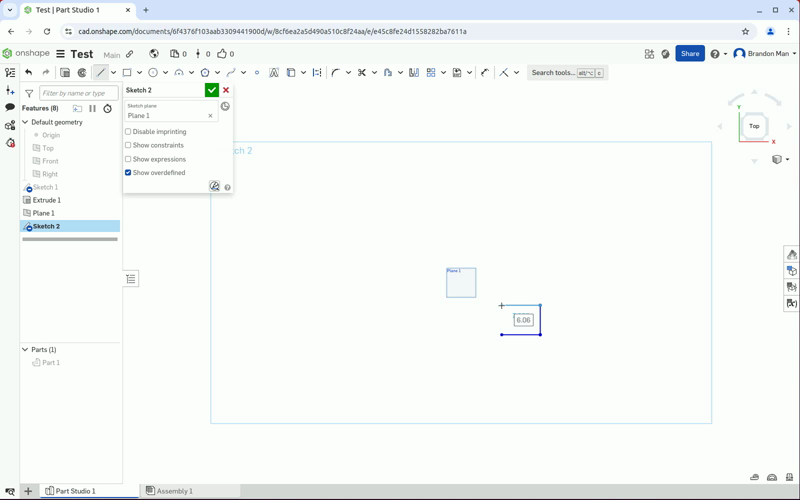
key_up(shift)
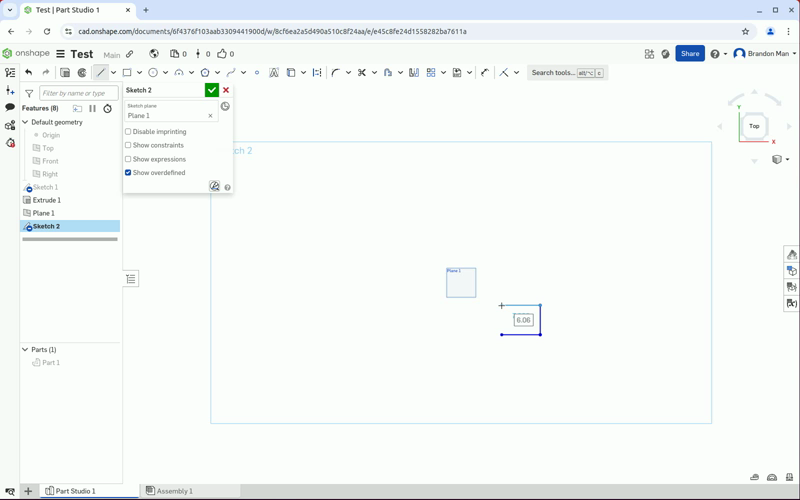
mouse_move(531, 305)
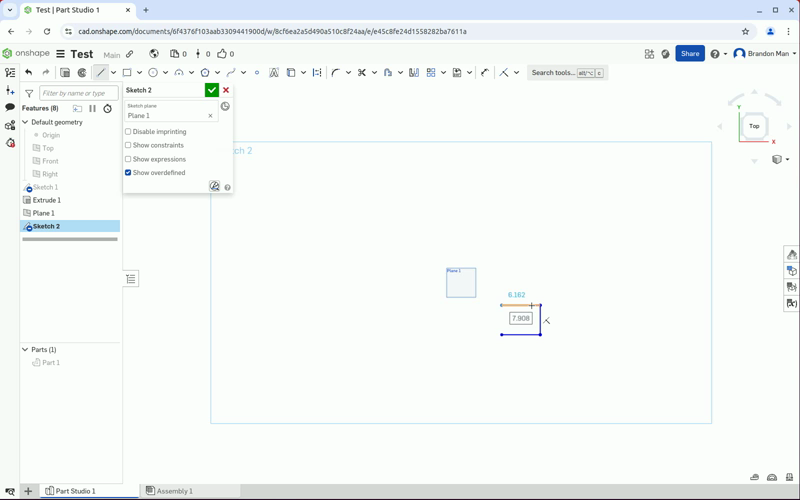
key_down(shift)
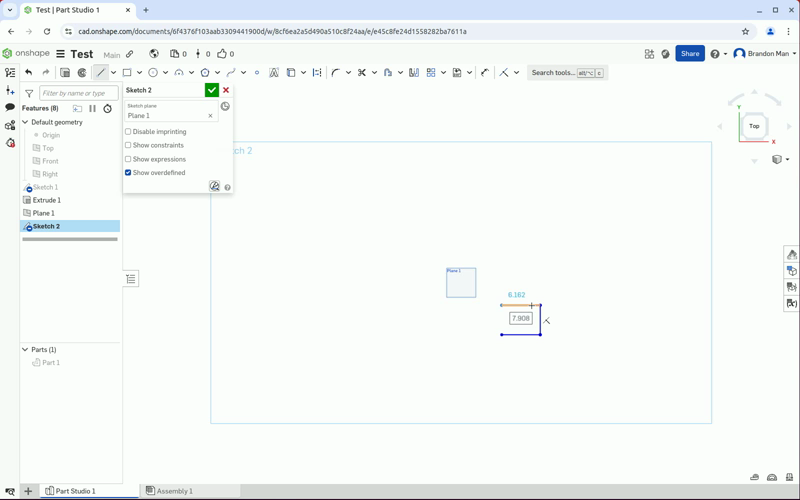
mouse_move(501, 334)
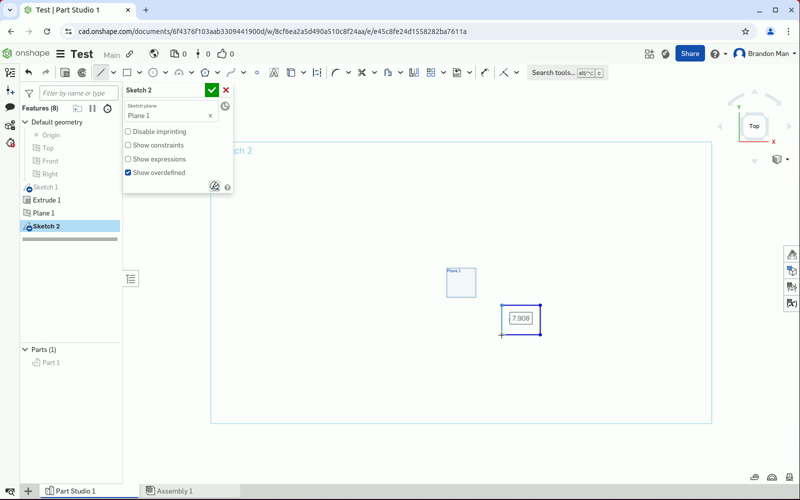
key_up(shift)
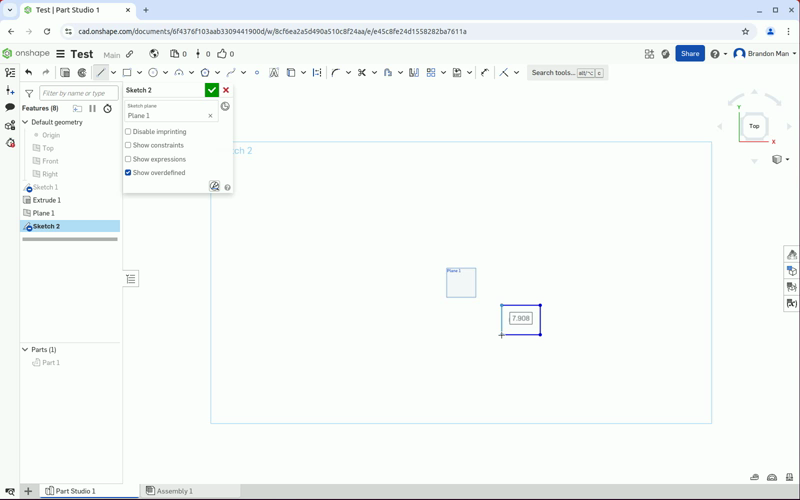
click(501, 334)
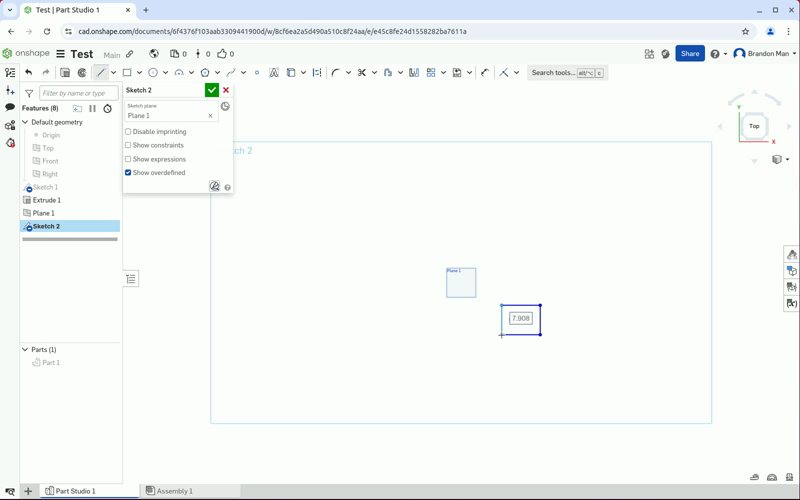
key(esc)
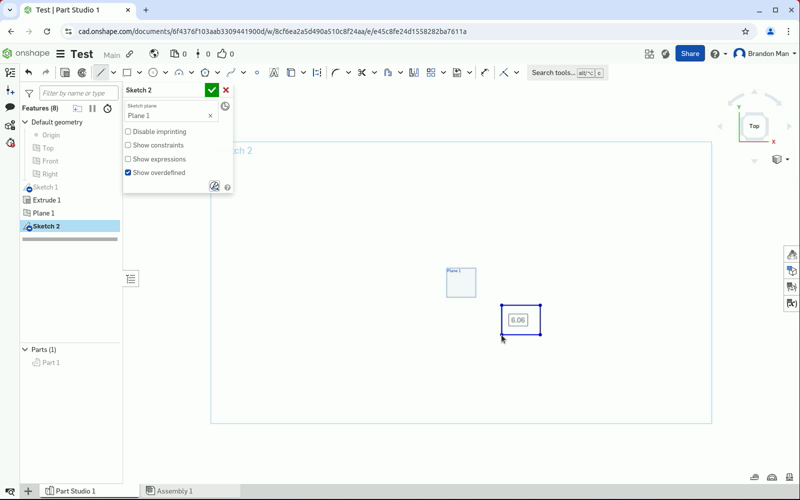
mouse_move(518, 314)
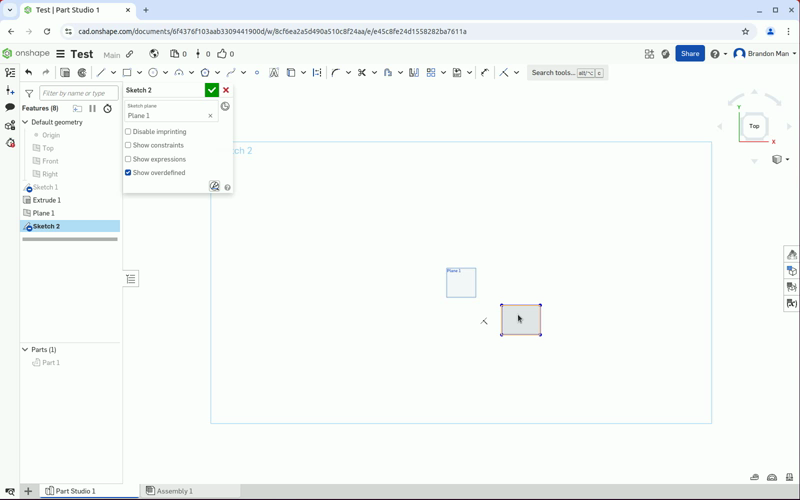
scroll(6)
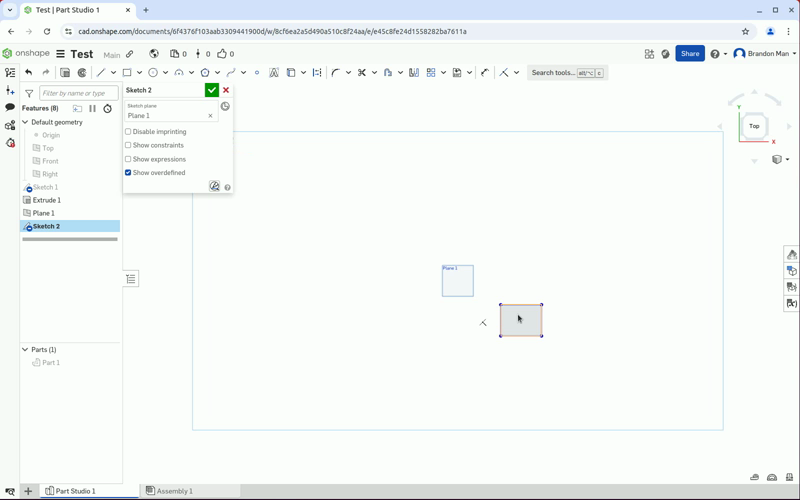
scroll(6)
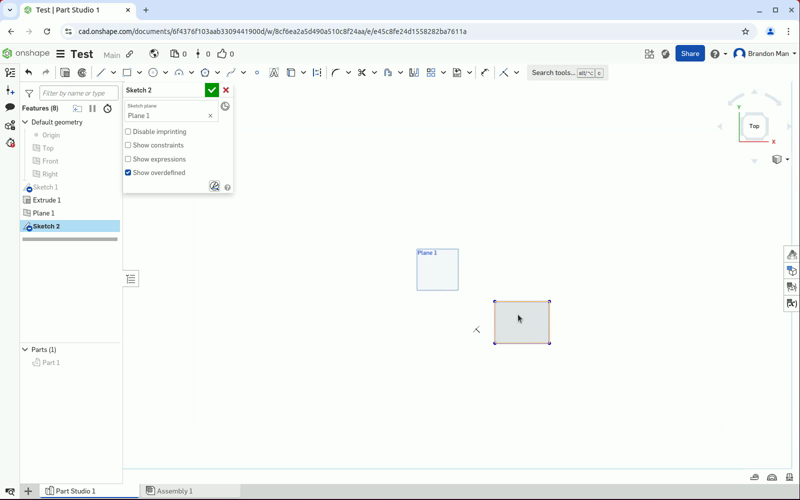
scroll(6)
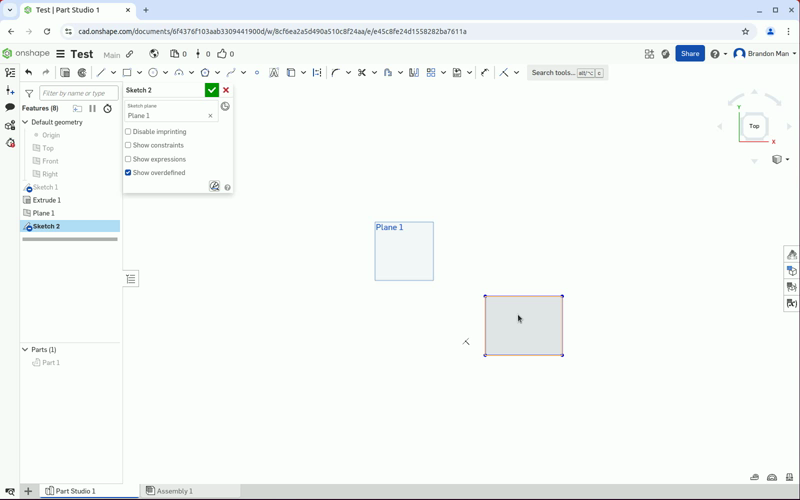
scroll(6)
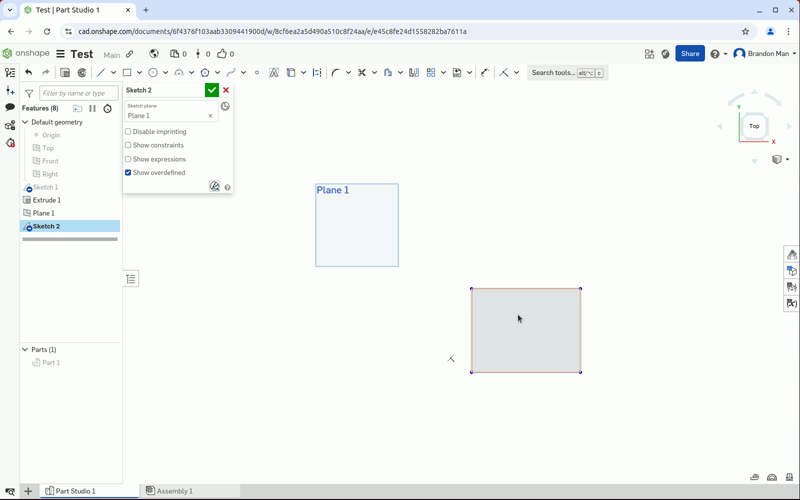
scroll(6)
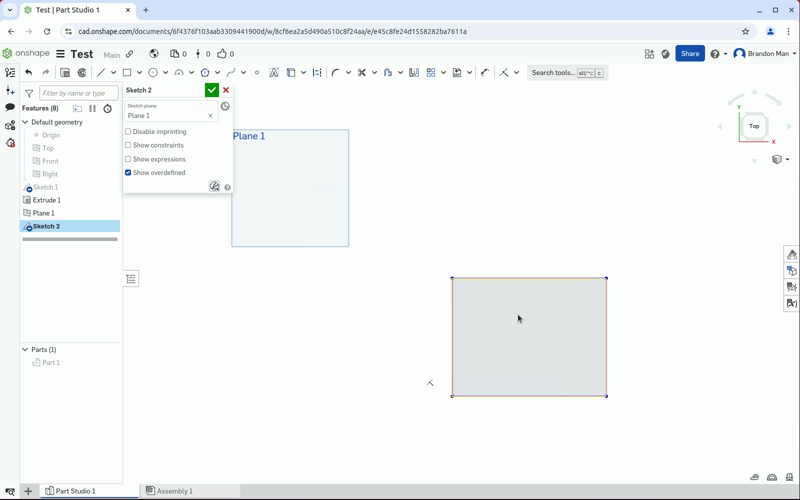
scroll(6)
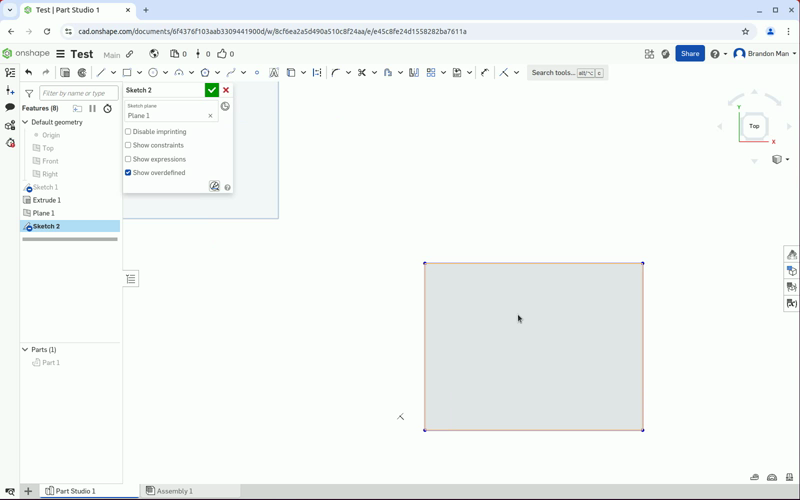
scroll(6)
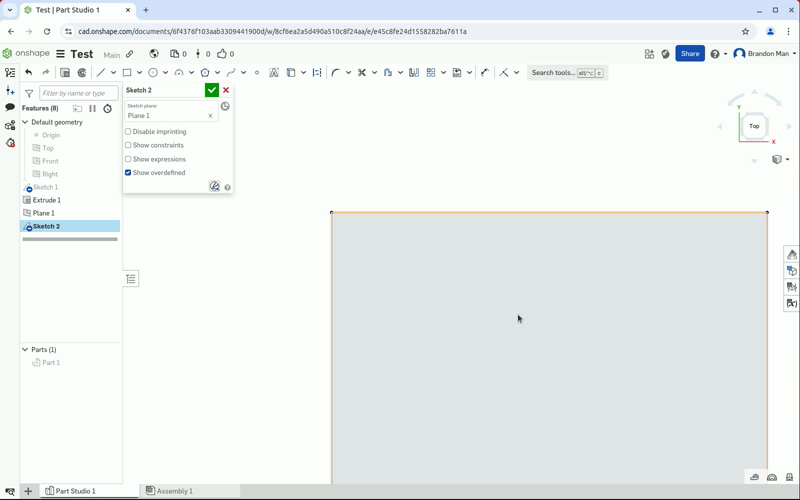
click(518, 314)
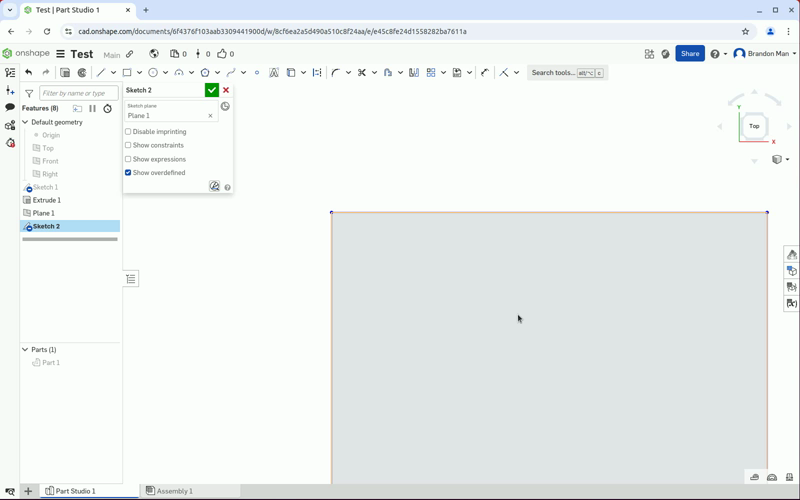
scroll(-6)
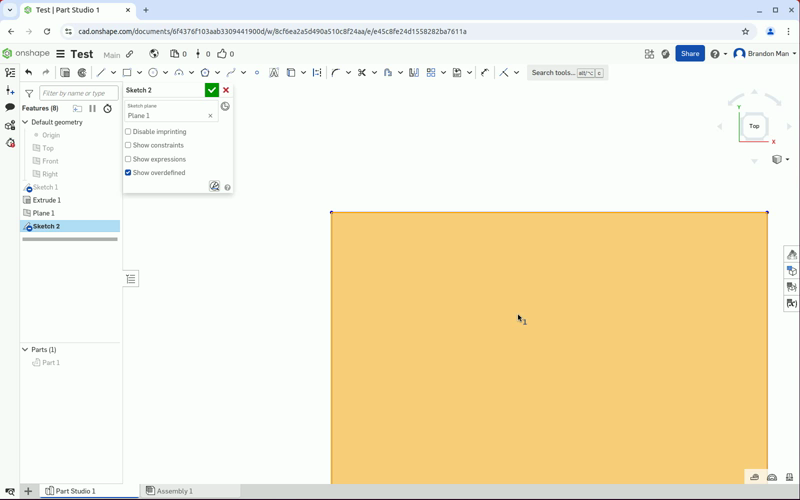
scroll(-6)
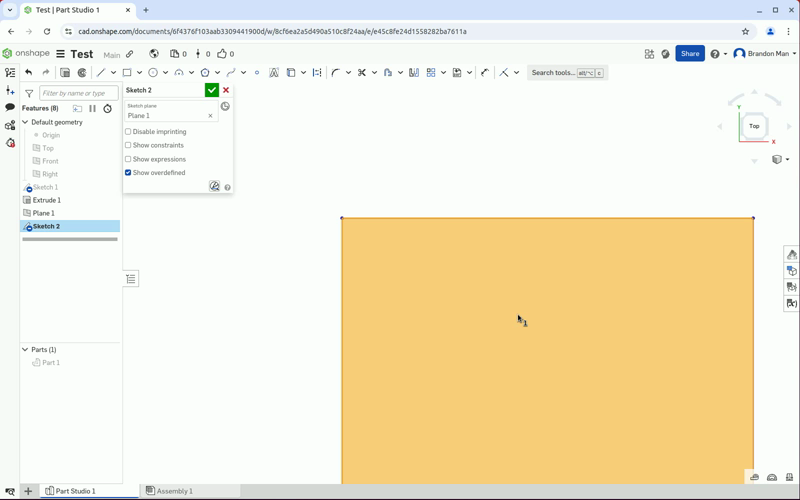
scroll(-6)
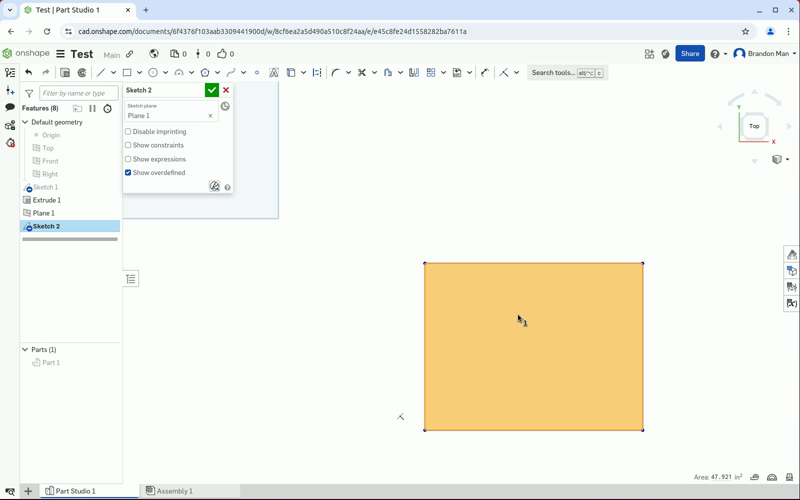
scroll(-6)
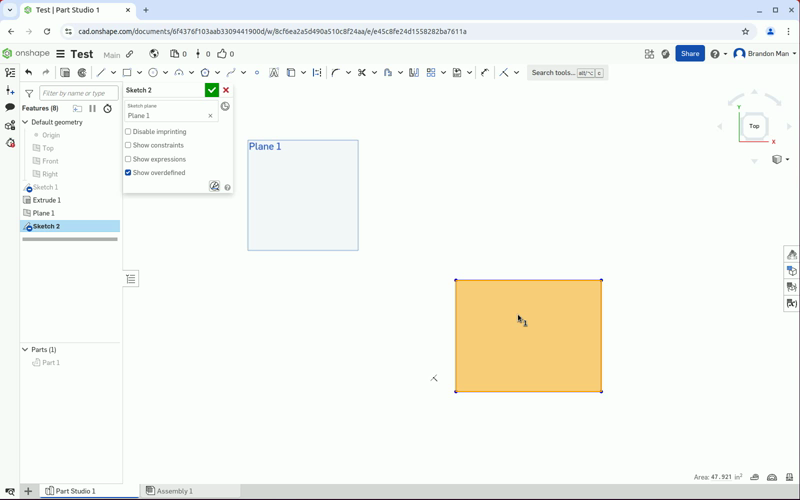
scroll(-6)
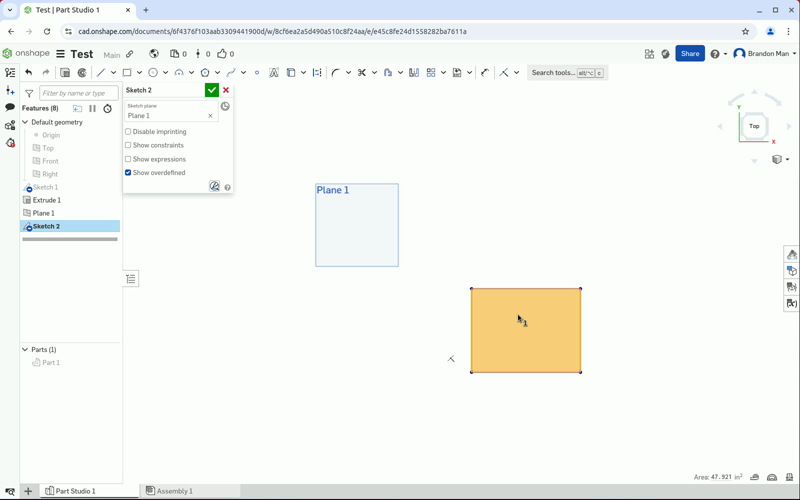
scroll(-6)
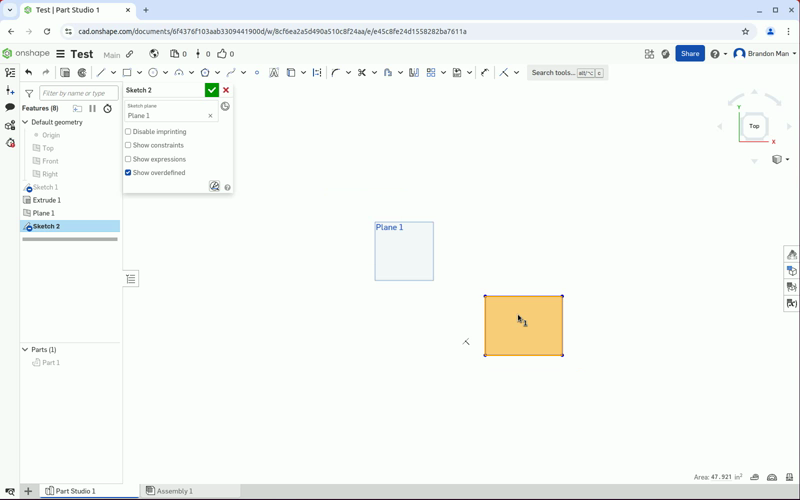
scroll(-6)
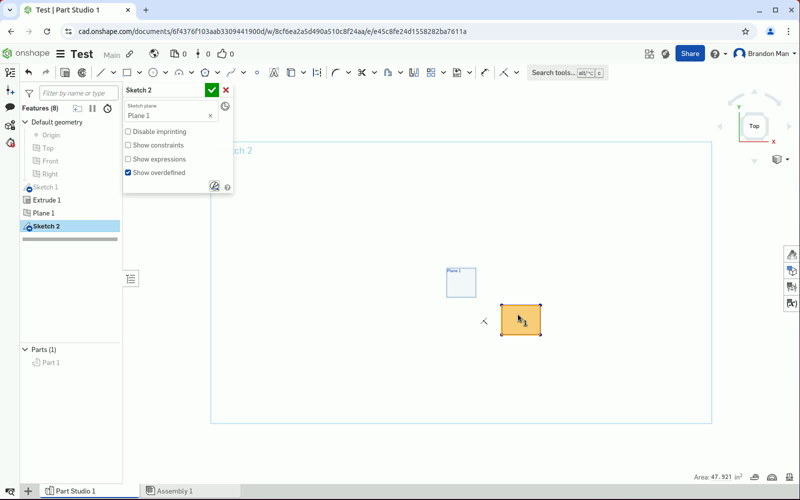
mouse_move(73, 352)
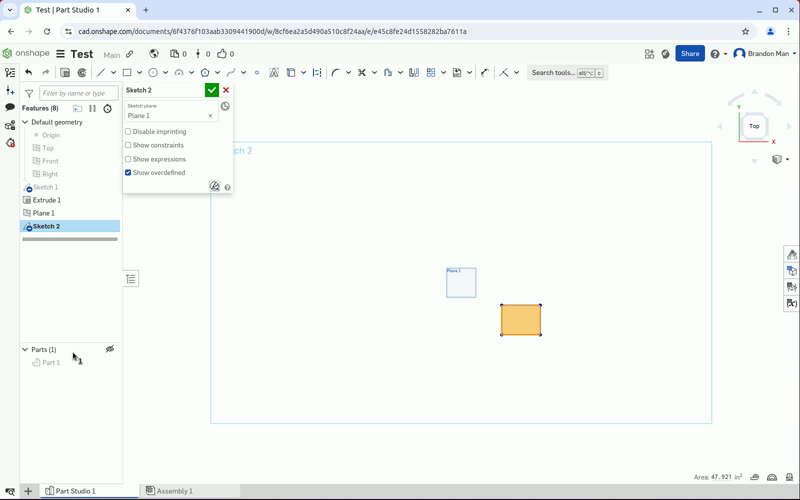
key(shift+y)
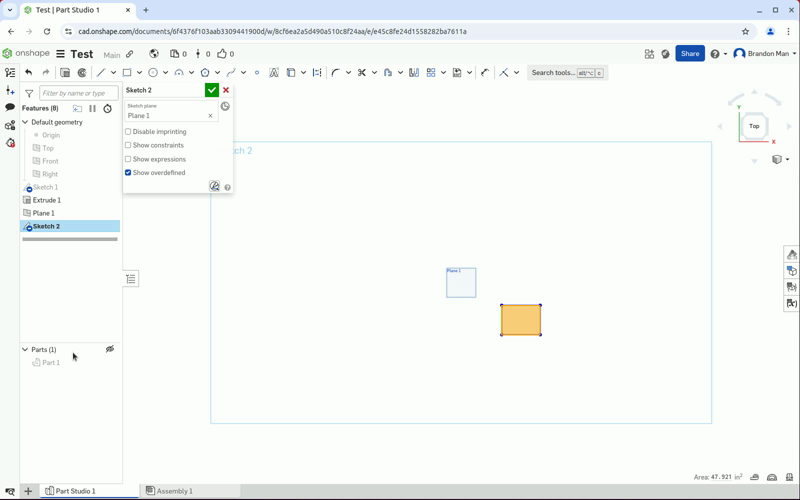
key(shift+e)
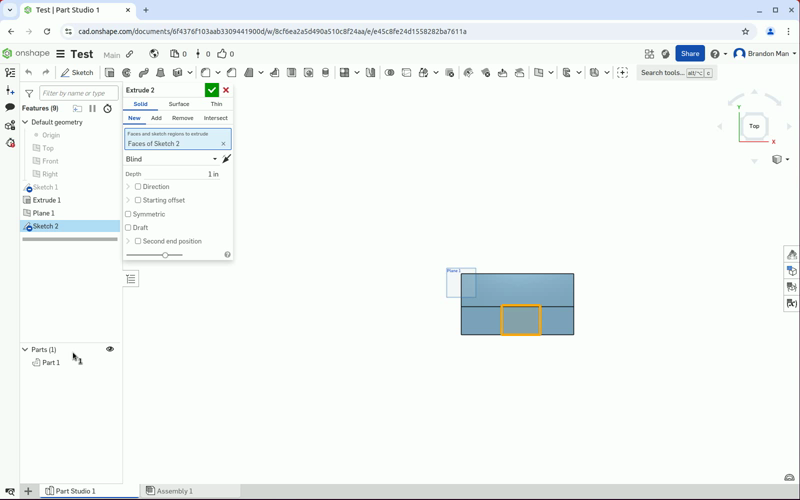
mouse_move(143, 106)
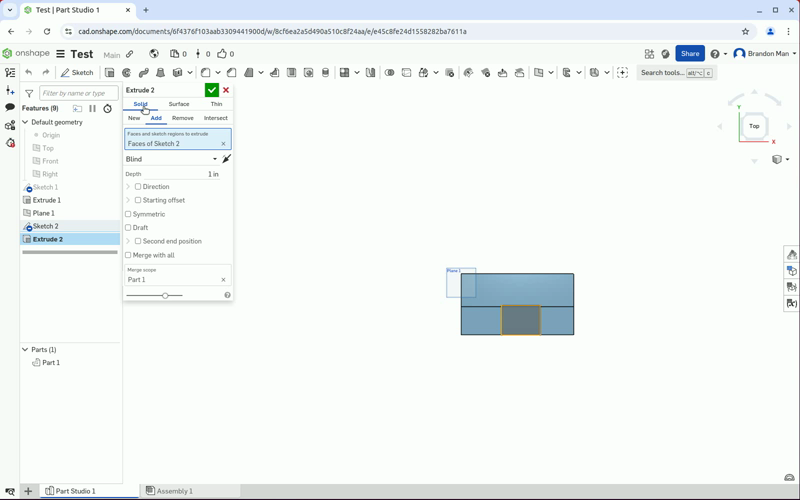
click(143, 106)
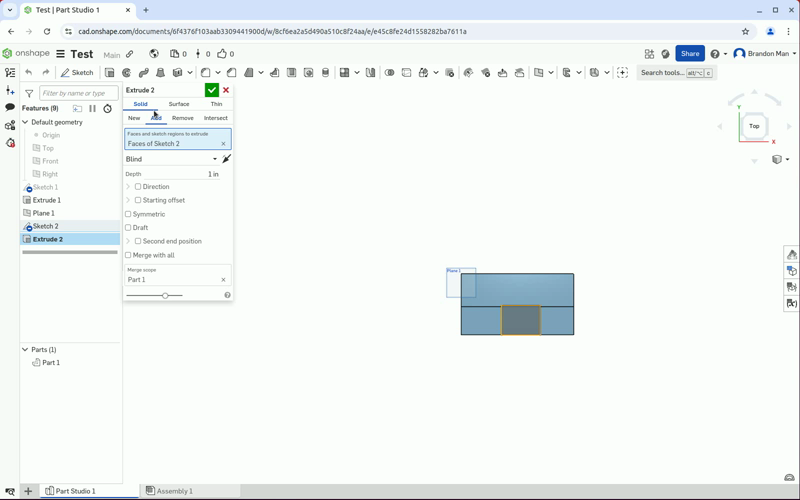
mouse_move(186, 120)
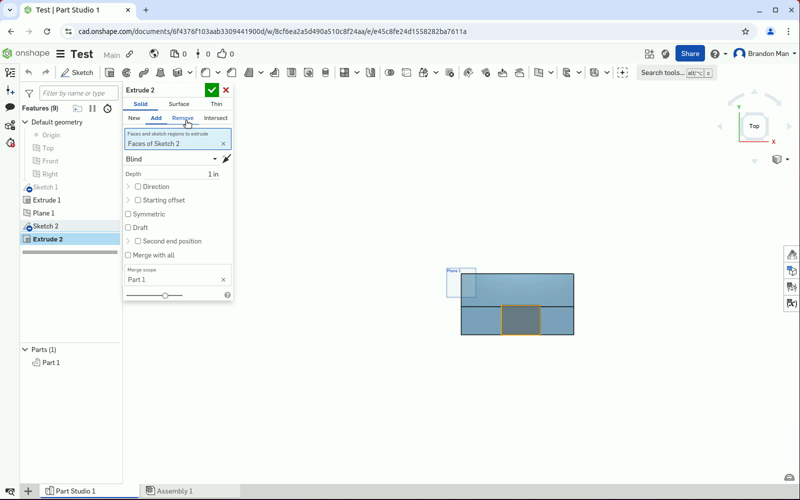
click(186, 120)
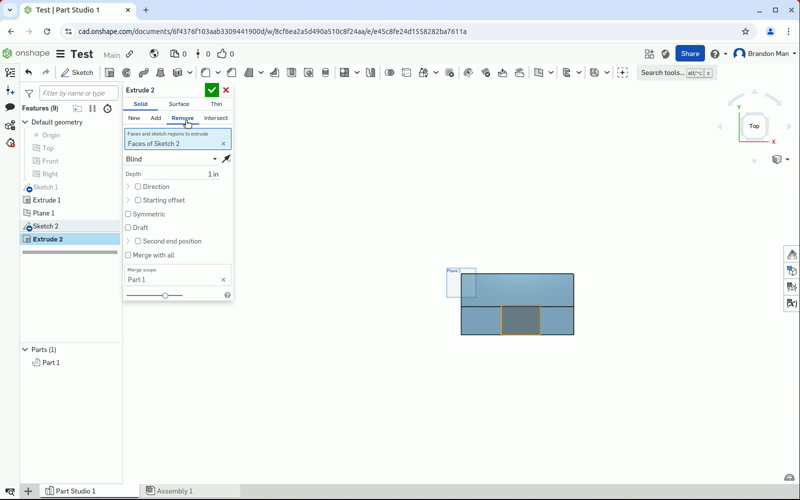
key(tab, 4)
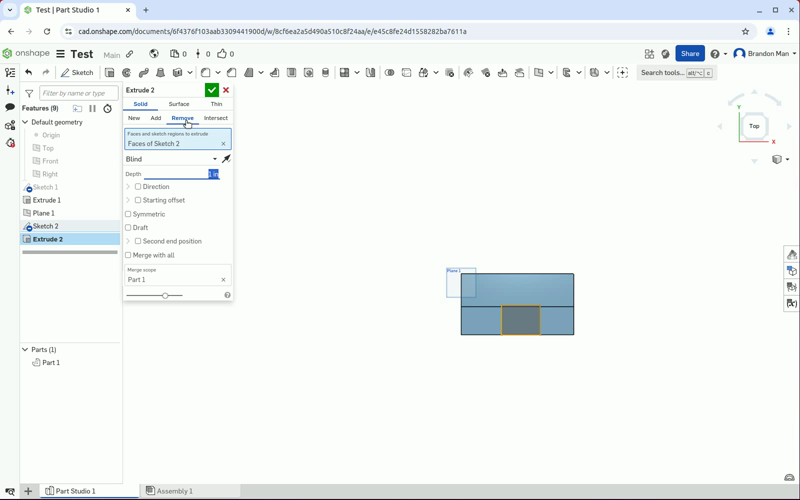
text(4.092)
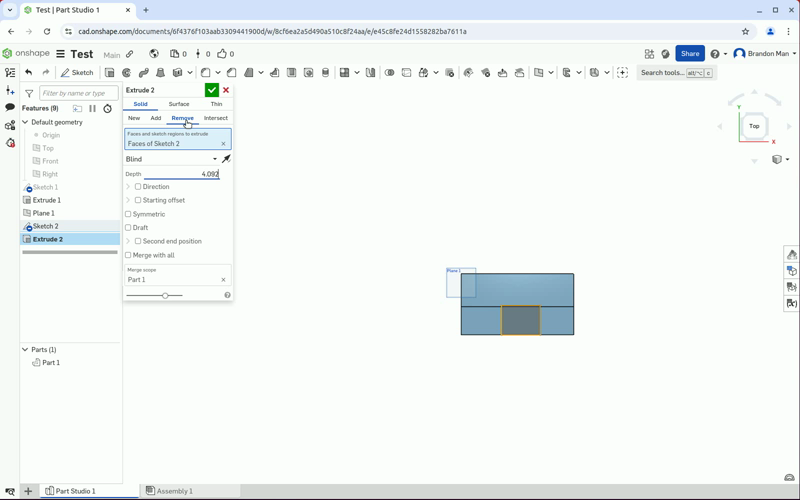
key(tab, 6)
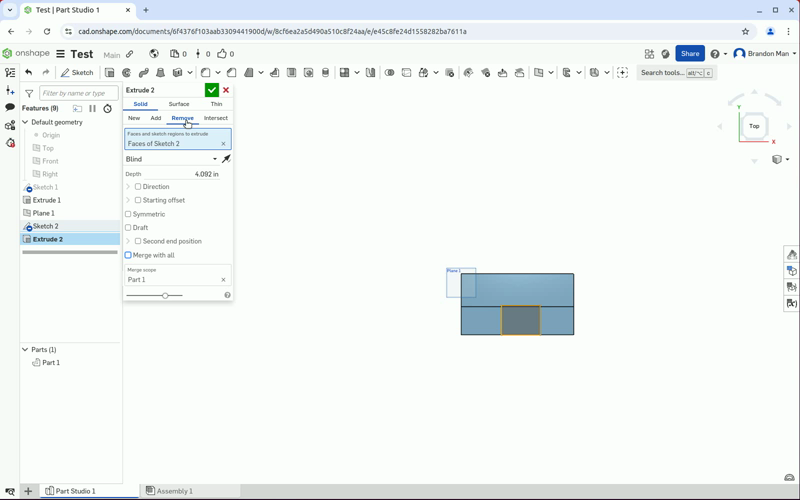
key(space)
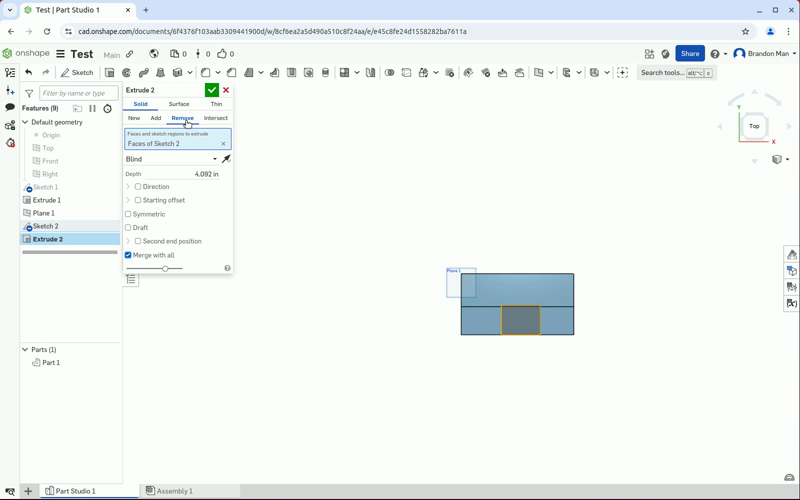
key(enter)
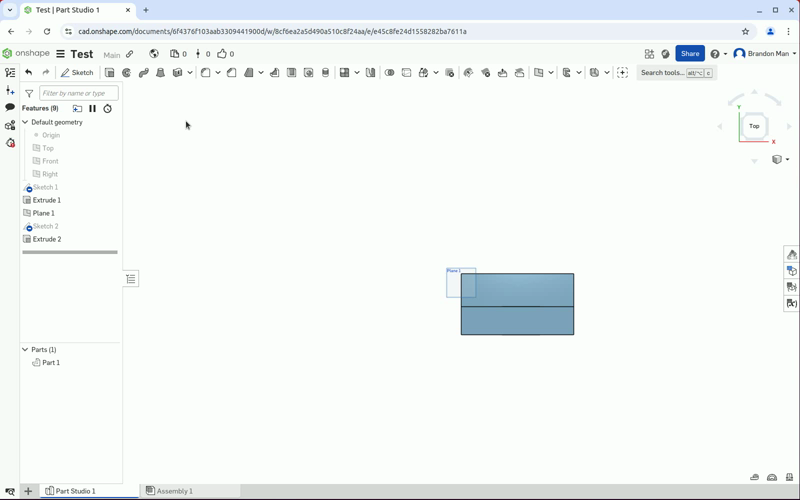
key(shift+h)
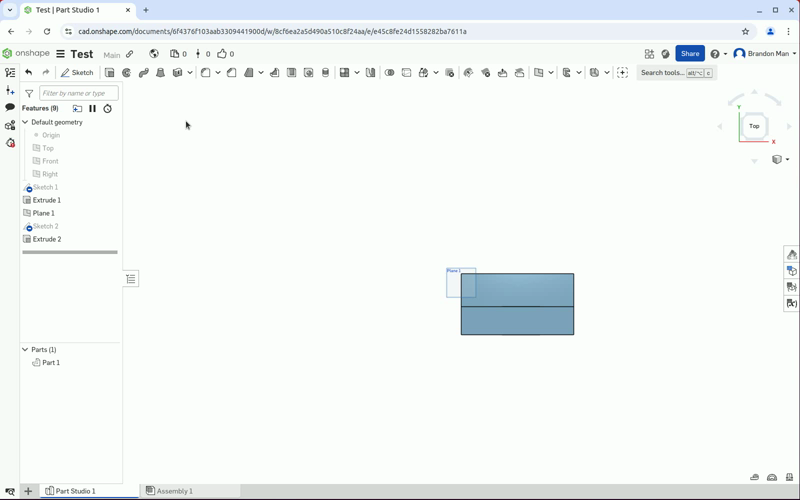
key(shift+h)
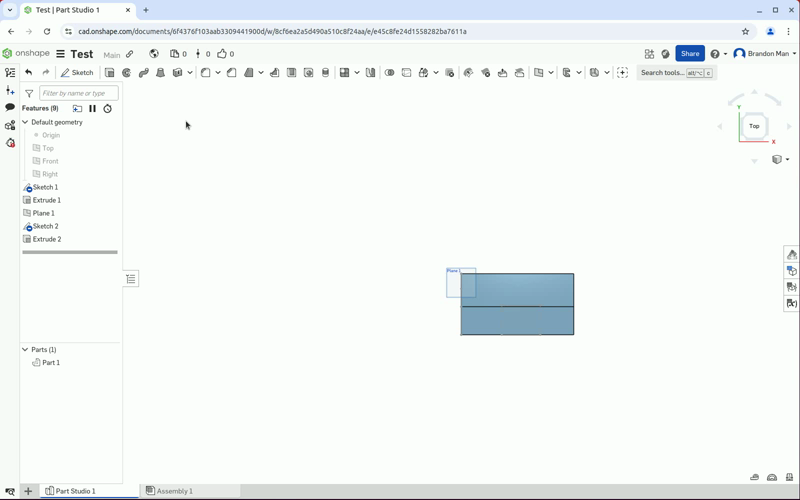
key(shift+7)
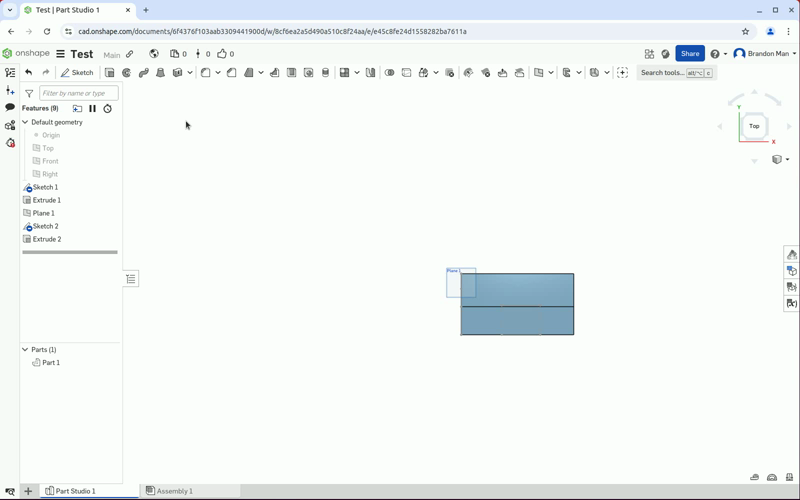
key(up, 3)
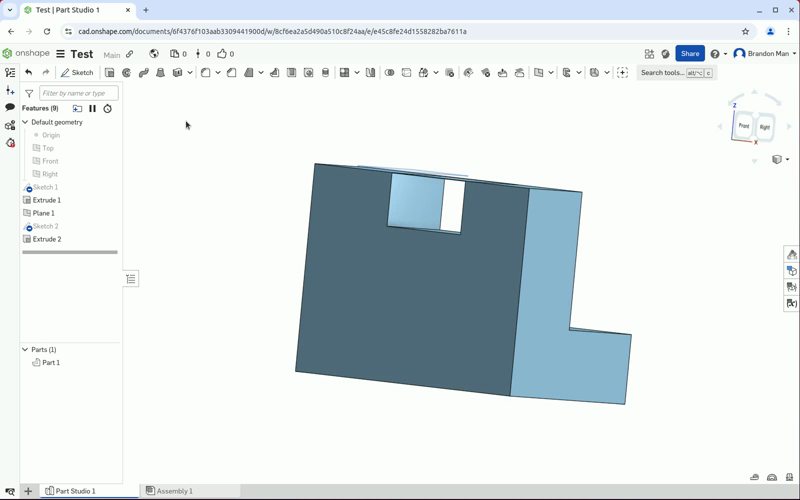
key(left, 3)
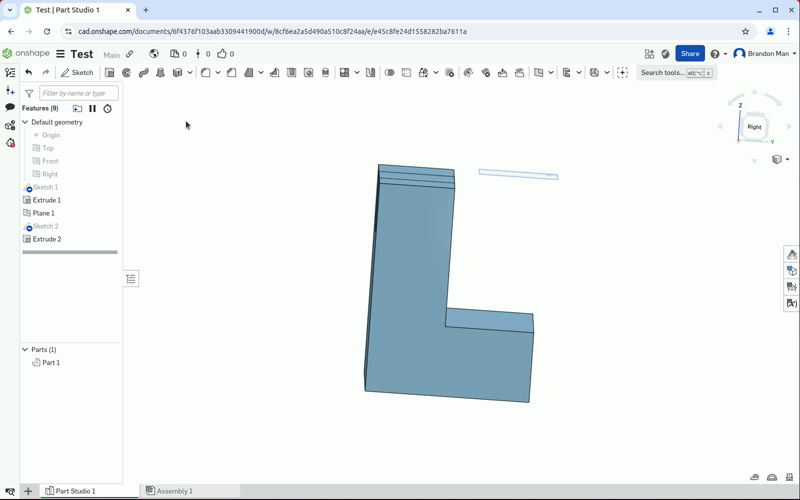
key(right, 3)
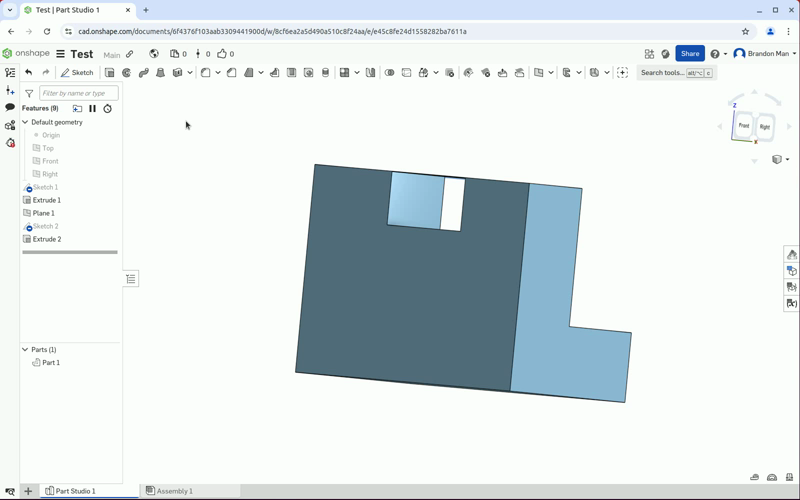
key(down, 3)
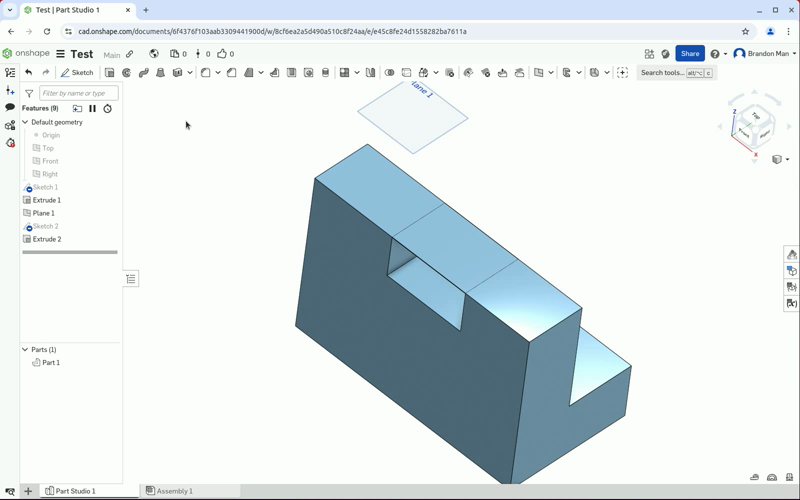
mouse_move(73, 189)
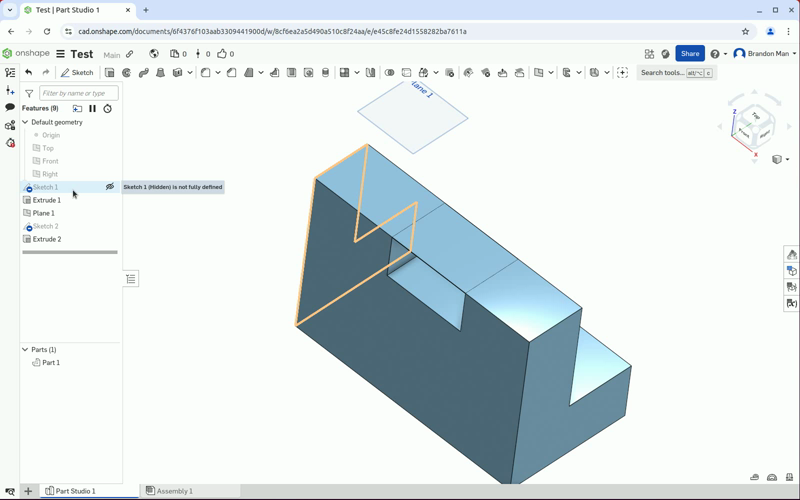
click(73, 189)